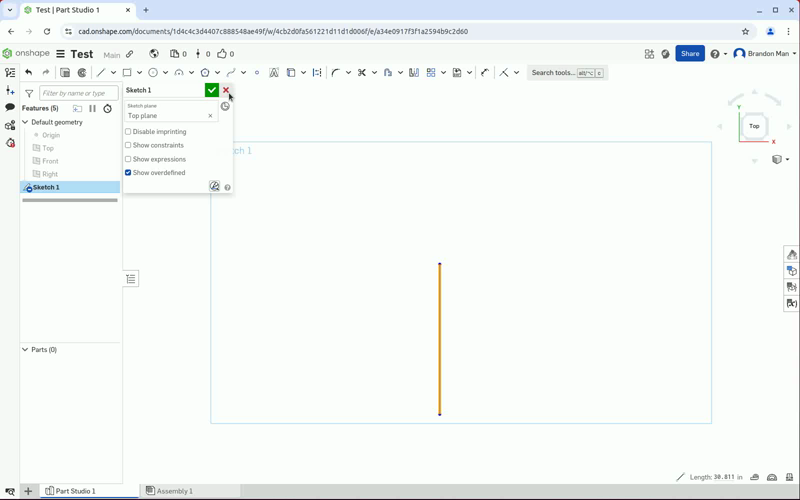
key(shift+h)
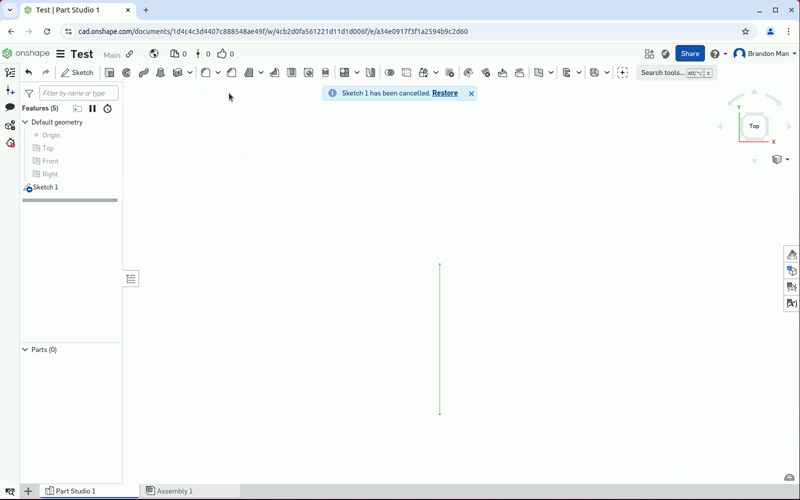
key(shift+s)
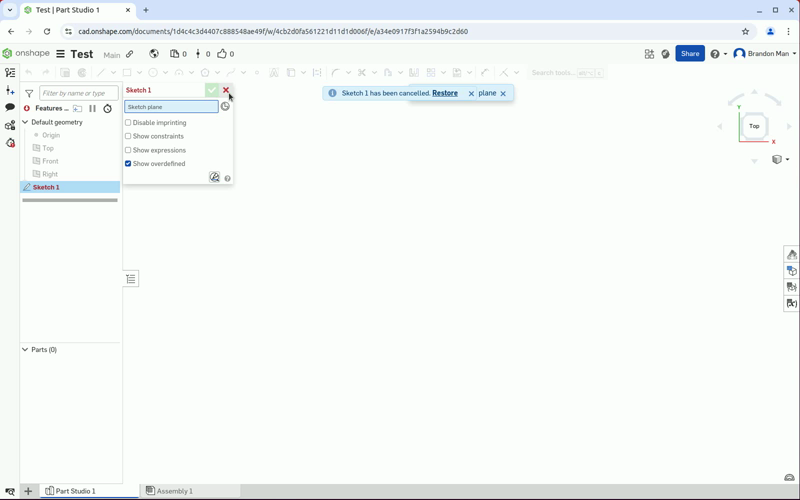
mouse_move(73, 150)
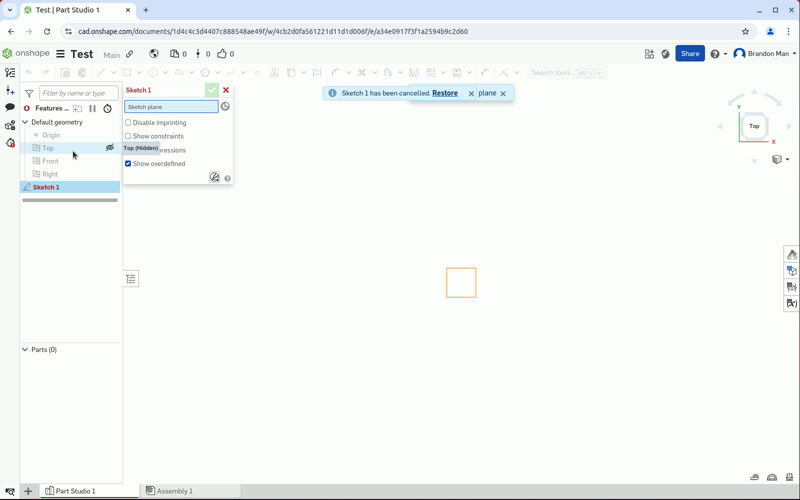
click(73, 150)
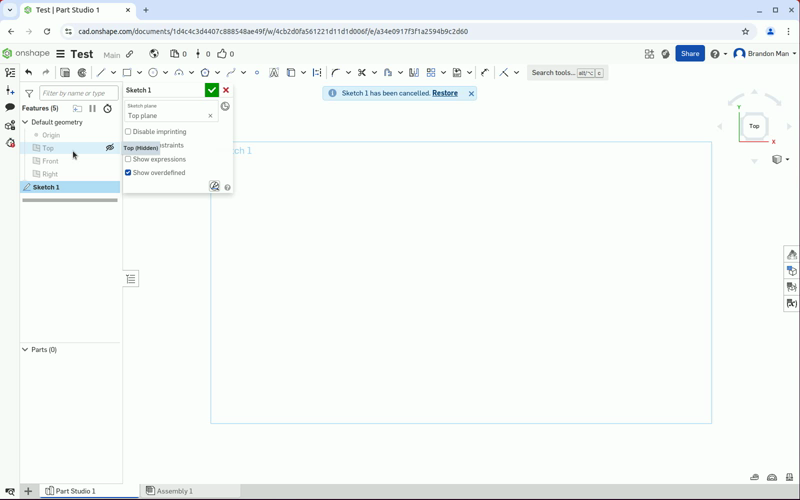
mouse_move(73, 352)
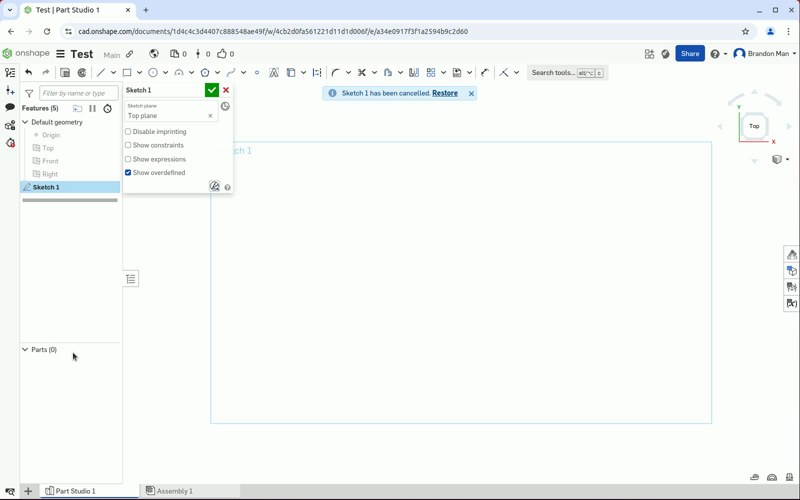
key(y)
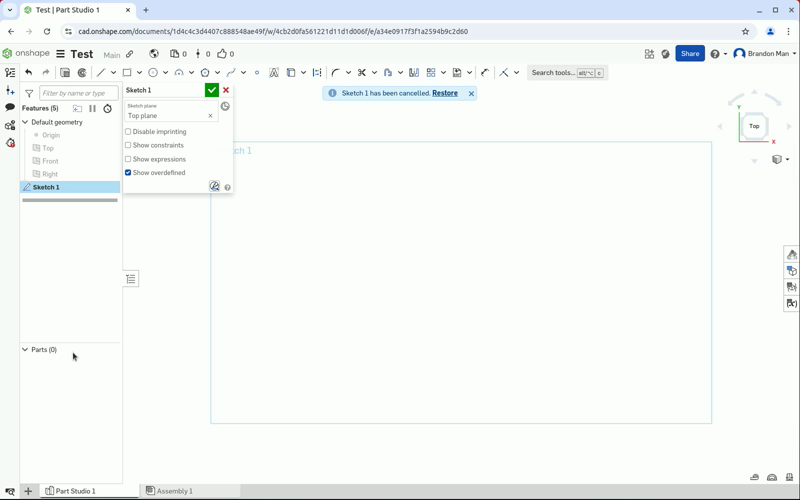
key(c)
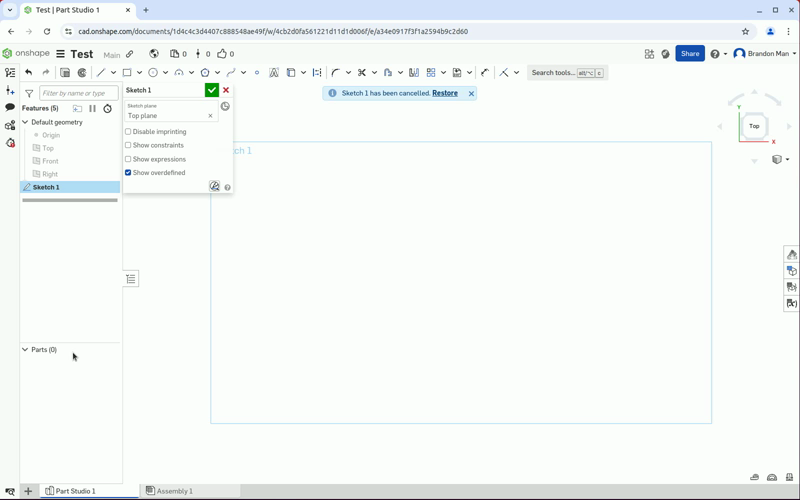
key_down(shift)
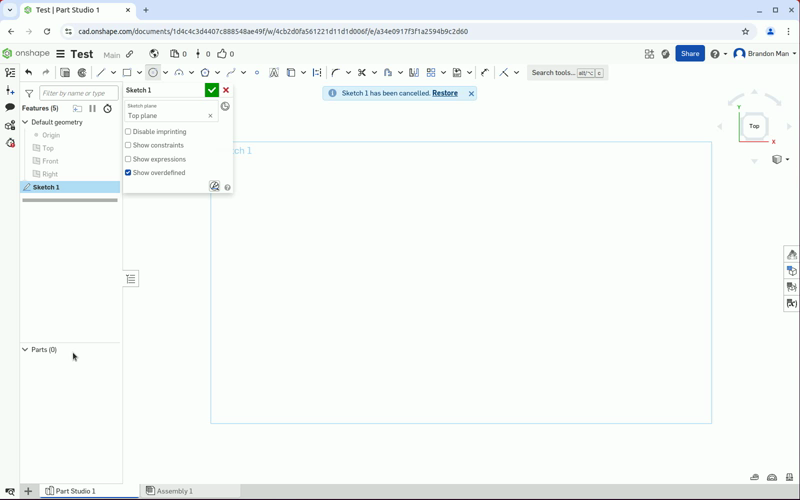
mouse_move(489, 315)
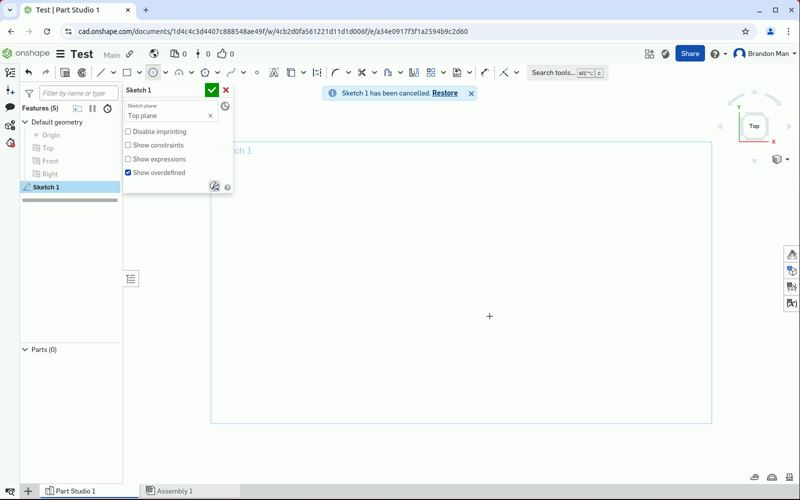
click(489, 315)
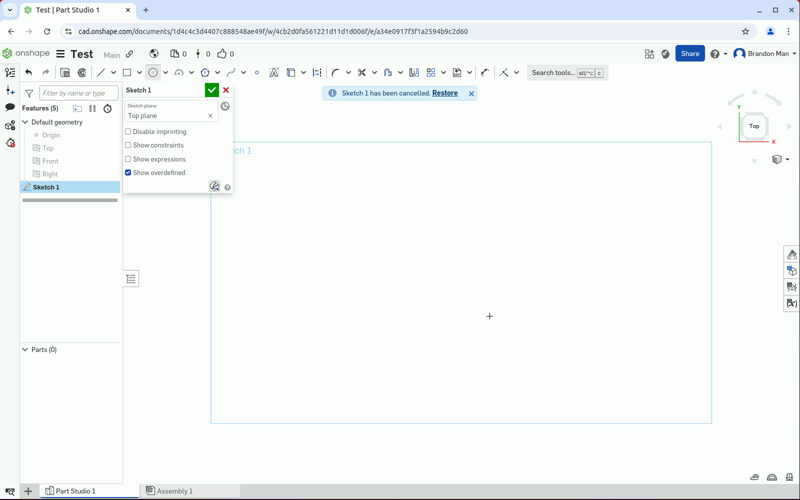
key_up(shift)
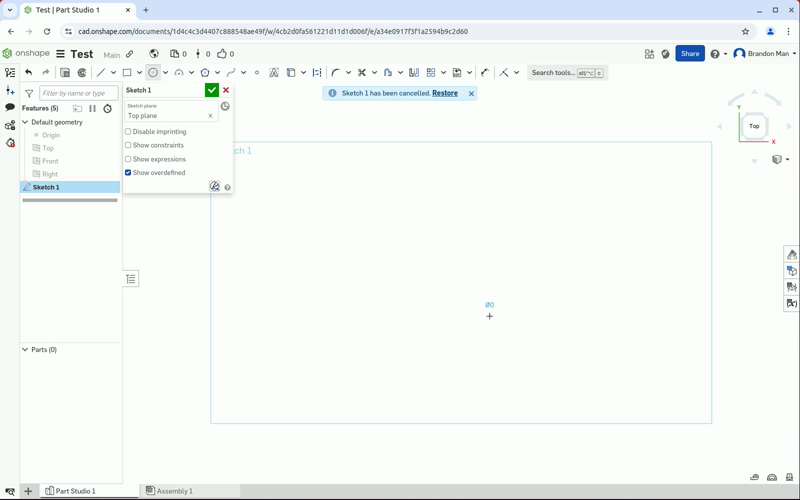
mouse_move(538, 315)
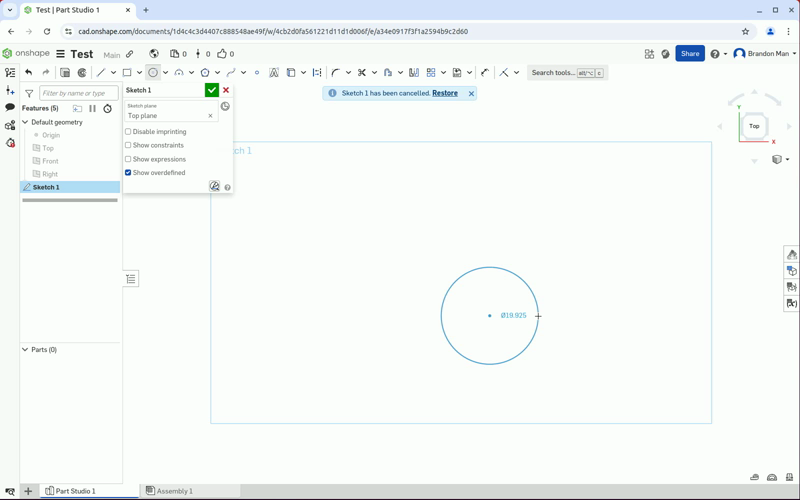
click(538, 315)
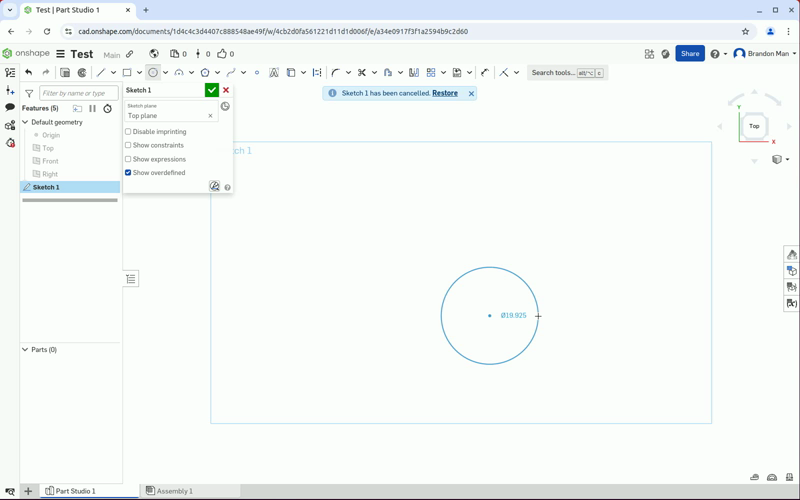
key(esc)
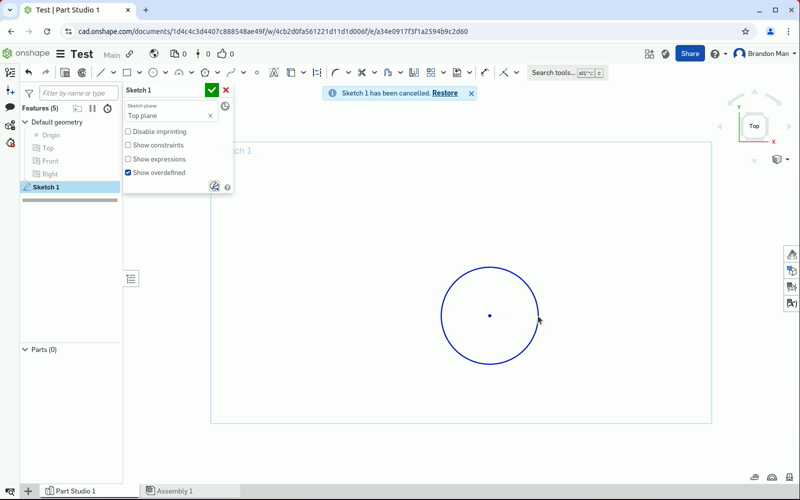
mouse_move(490, 351)
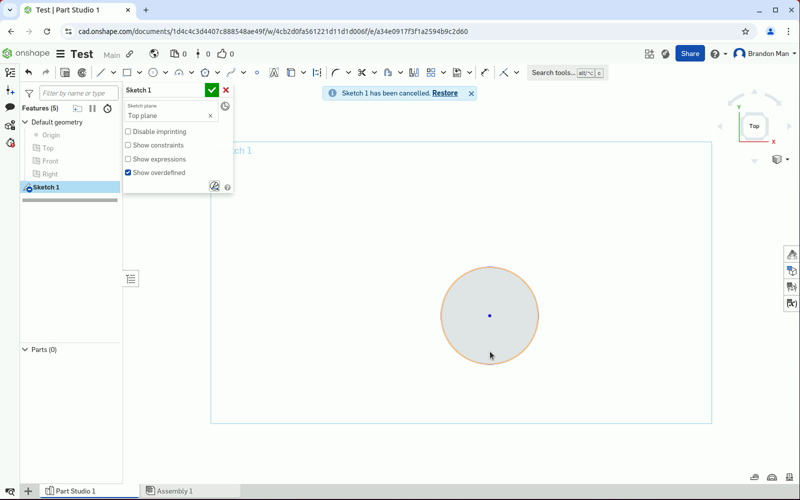
click(490, 351)
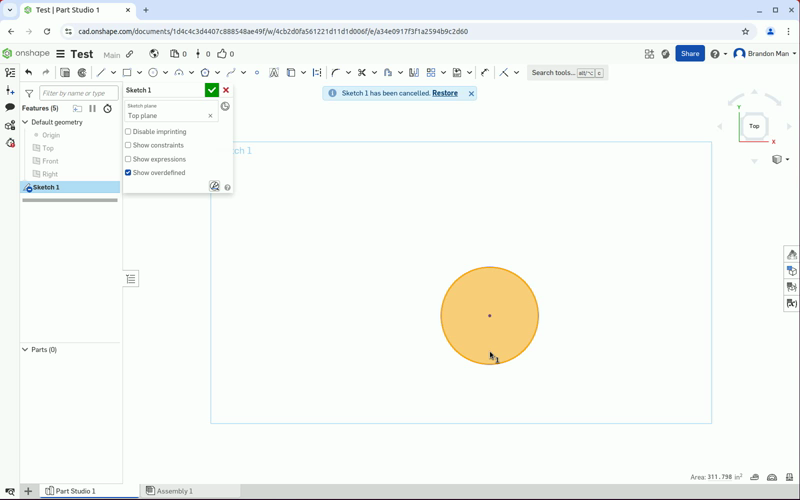
mouse_move(73, 352)
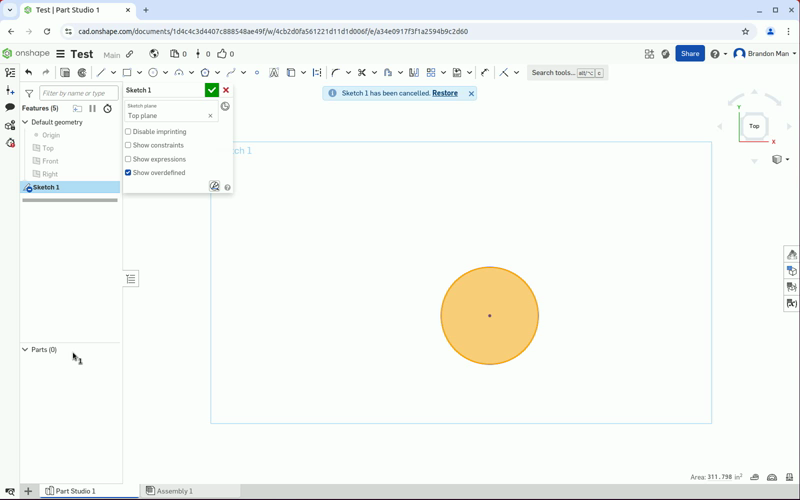
key(shift+y)
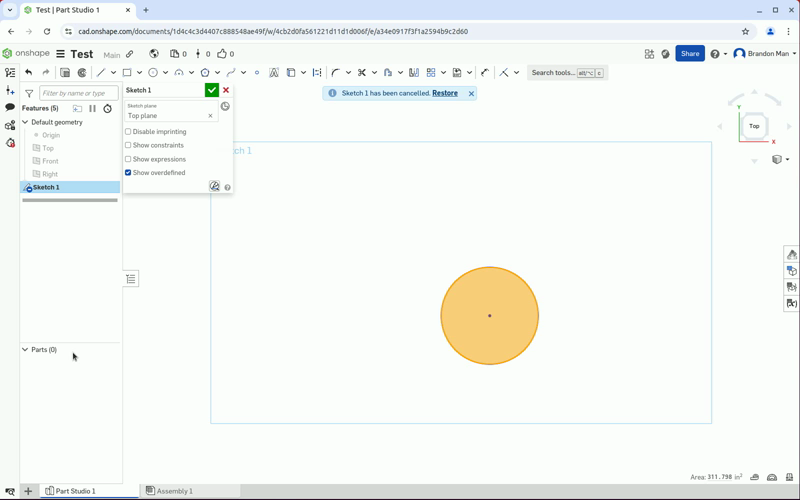
key(shift+e)
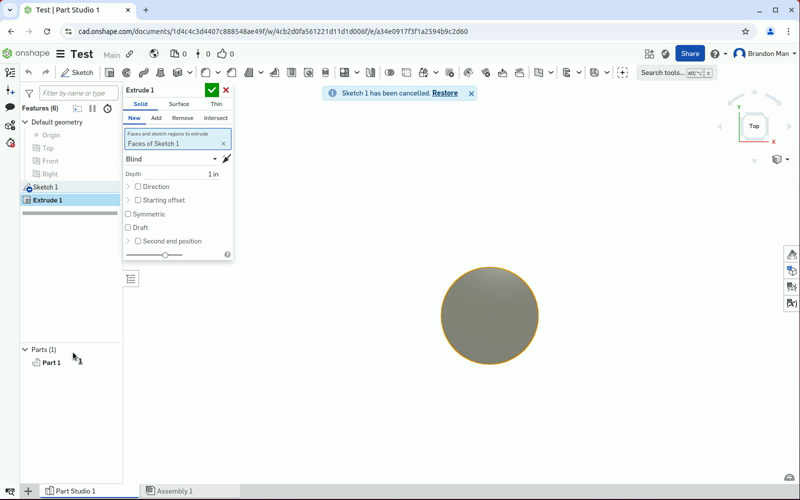
mouse_move(143, 106)
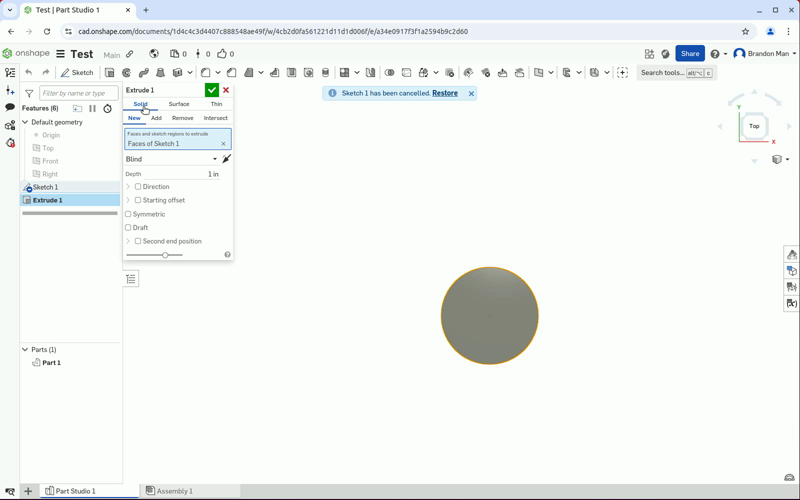
click(143, 106)
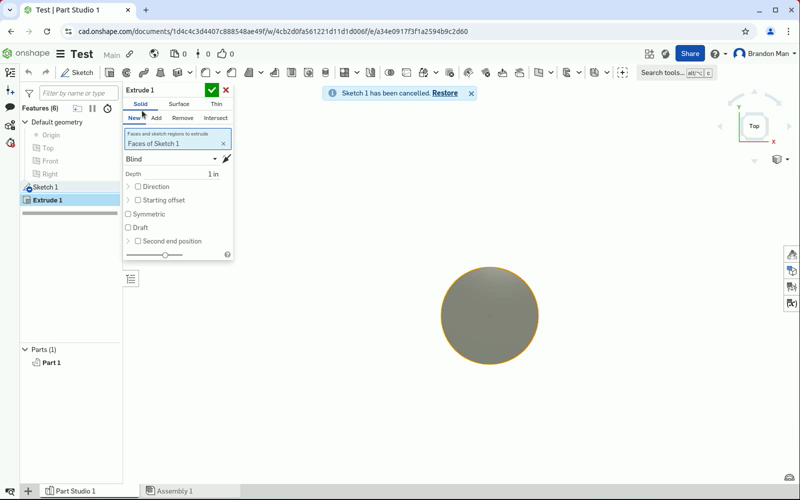
mouse_move(137, 120)
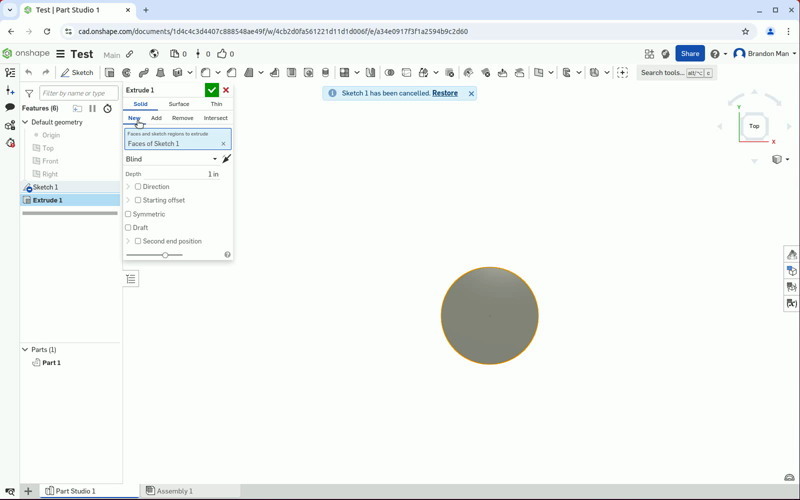
click(137, 120)
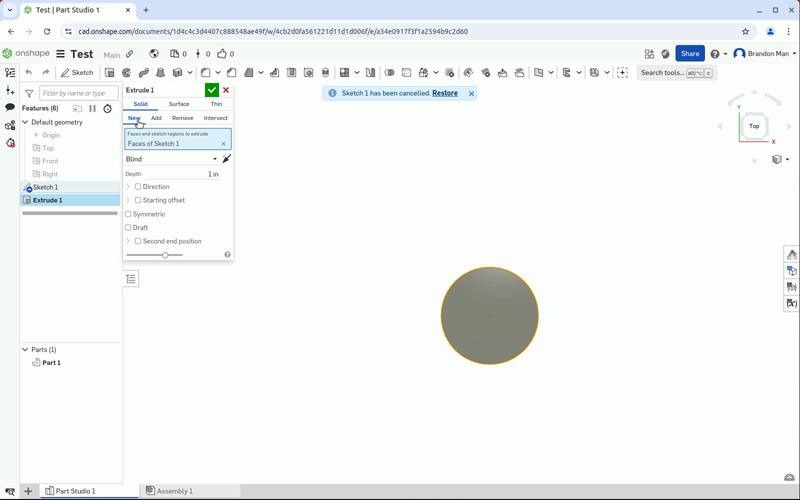
key(tab, 4)
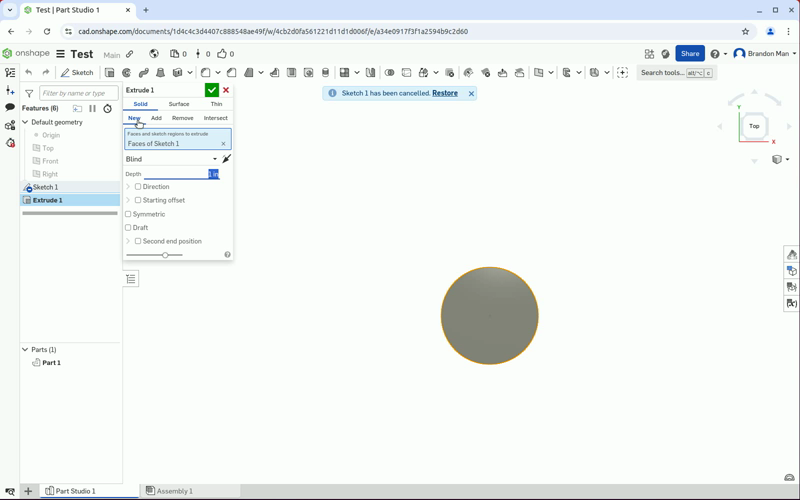
text(23.108)
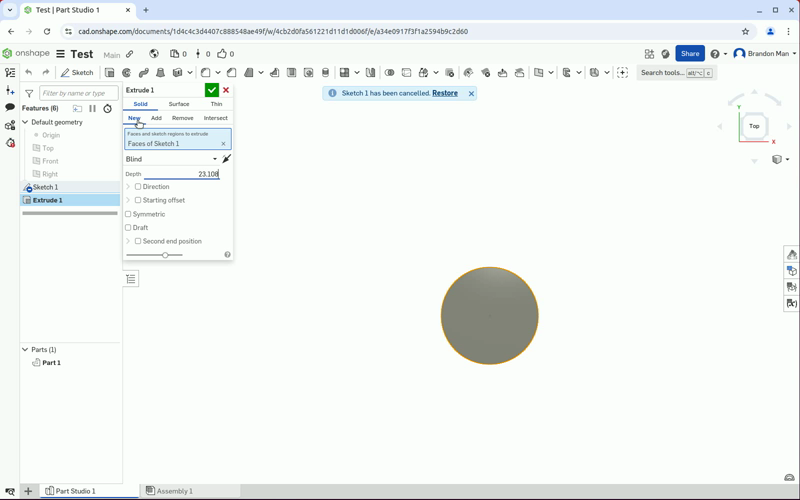
key(enter)
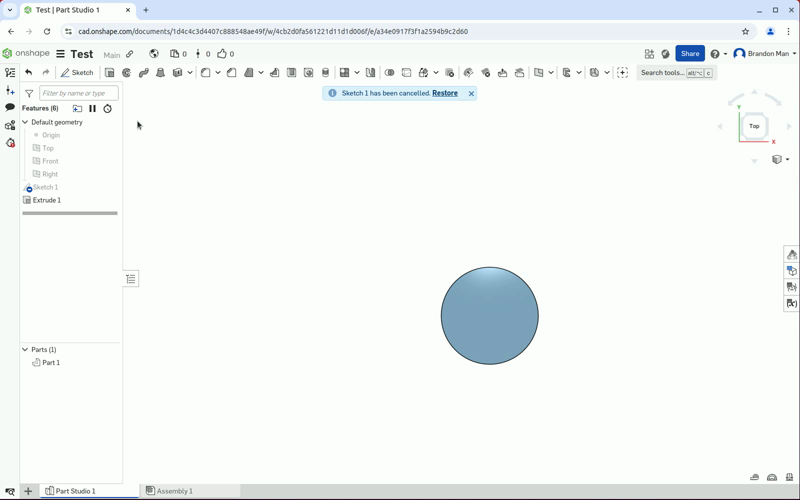
key(shift+h)
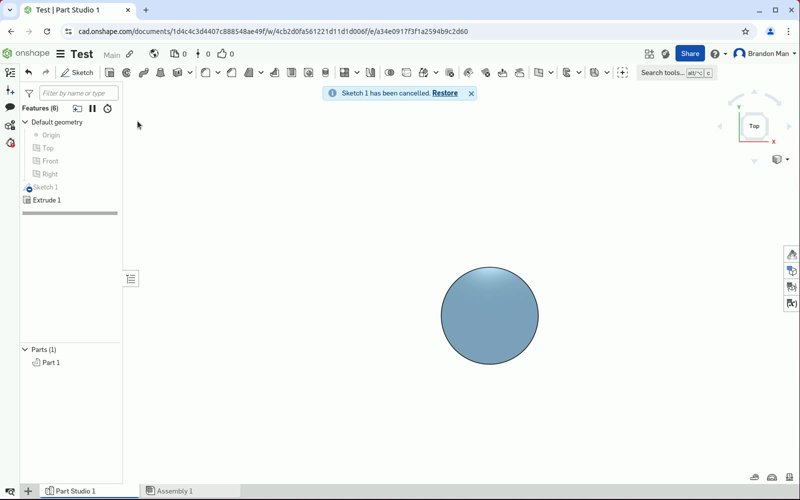
key(shift+h)
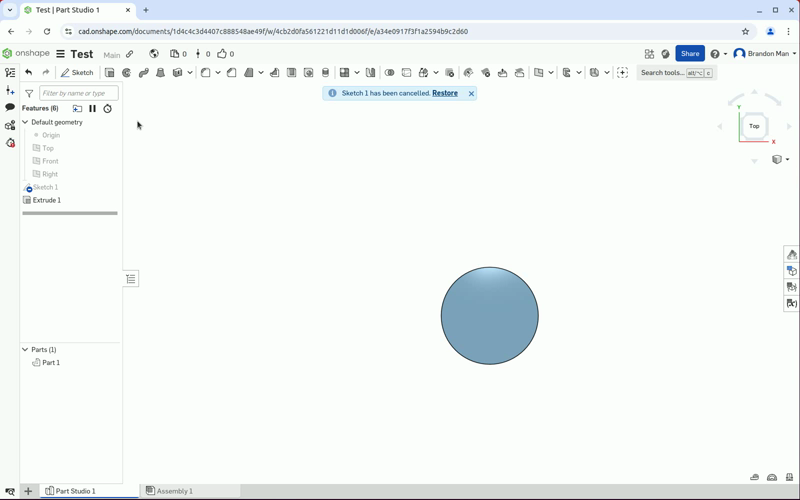
mouse_move(73, 189)
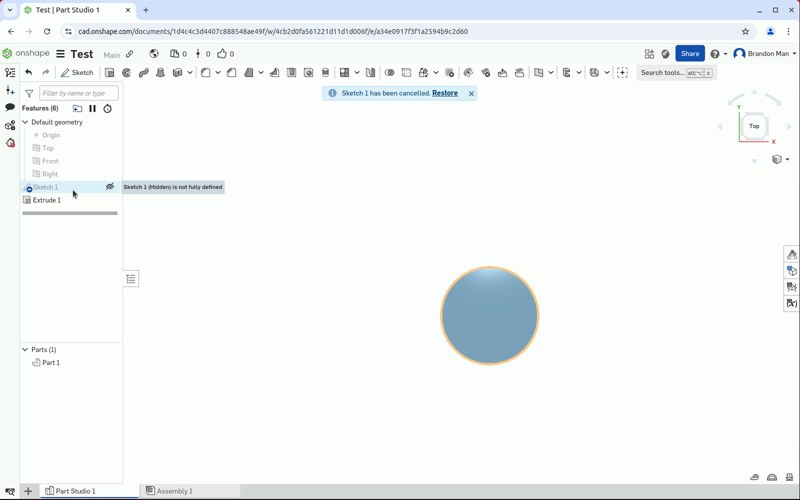
click(73, 189)
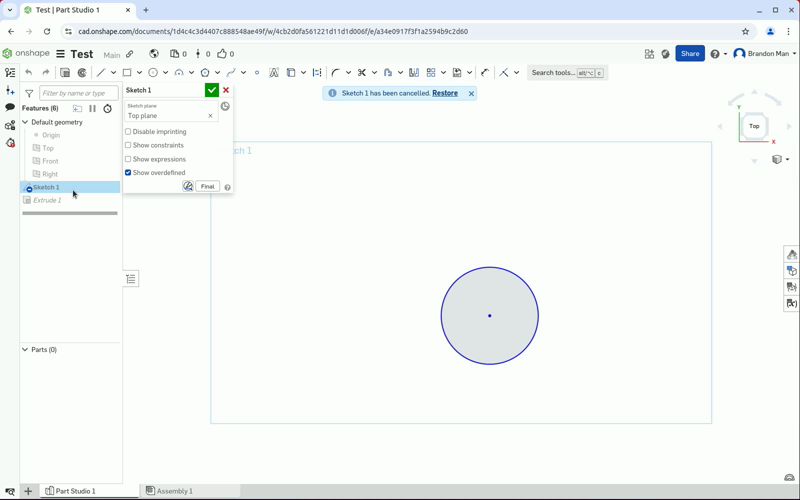
mouse_move(229, 92)
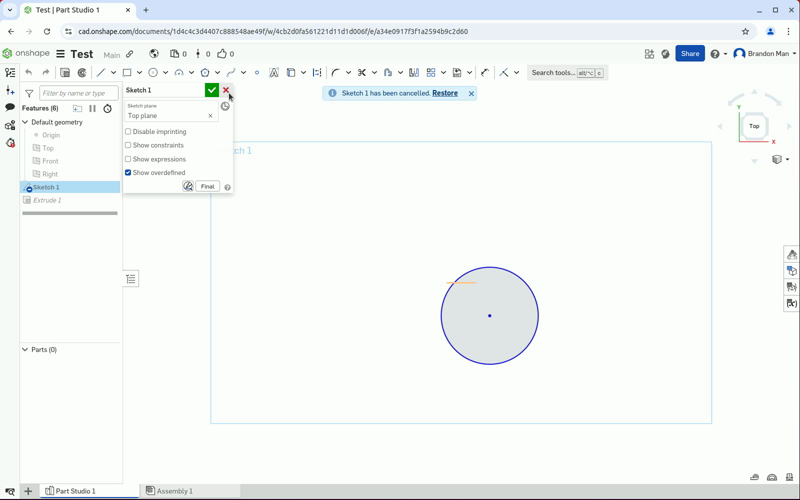
click(229, 92)
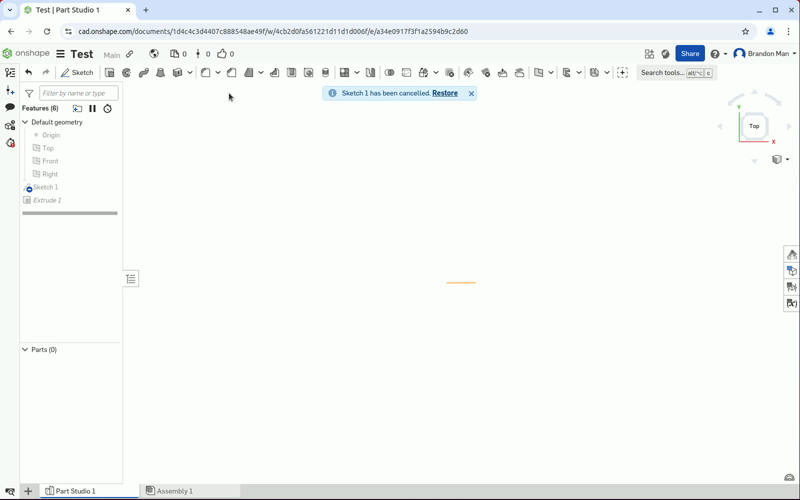
mouse_move(73, 352)
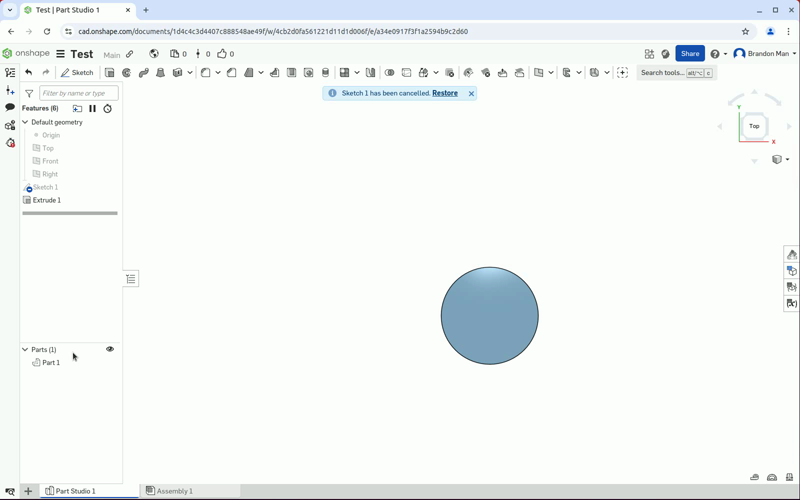
key(y)
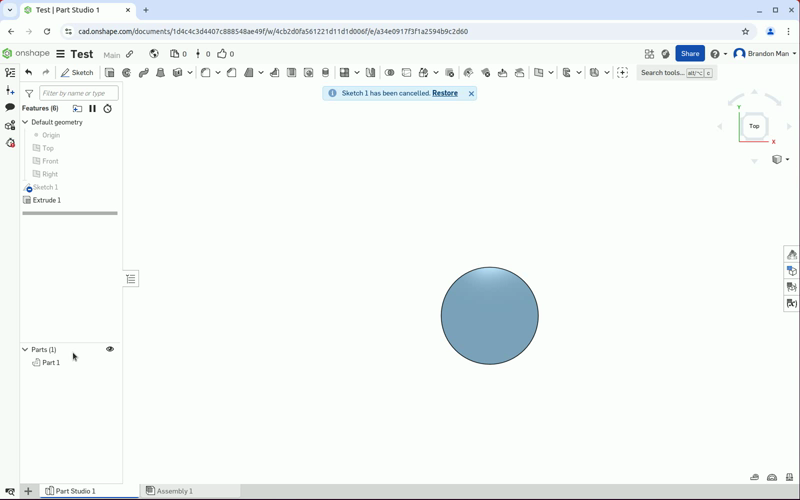
key(shift+p)
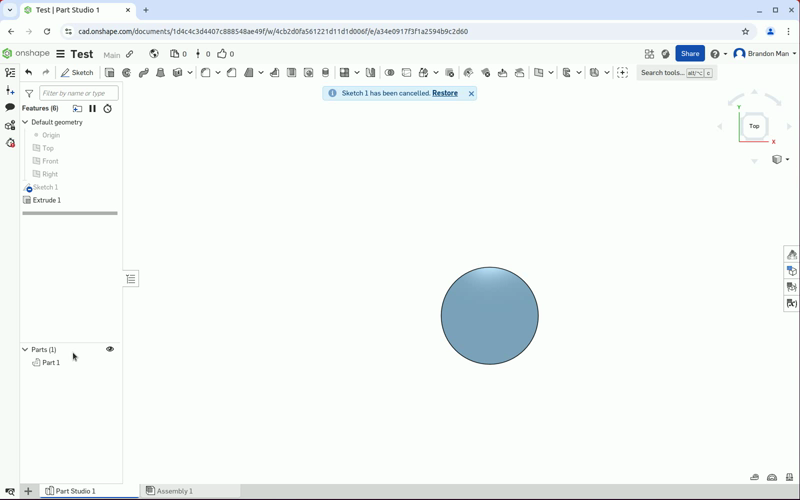
key(space)
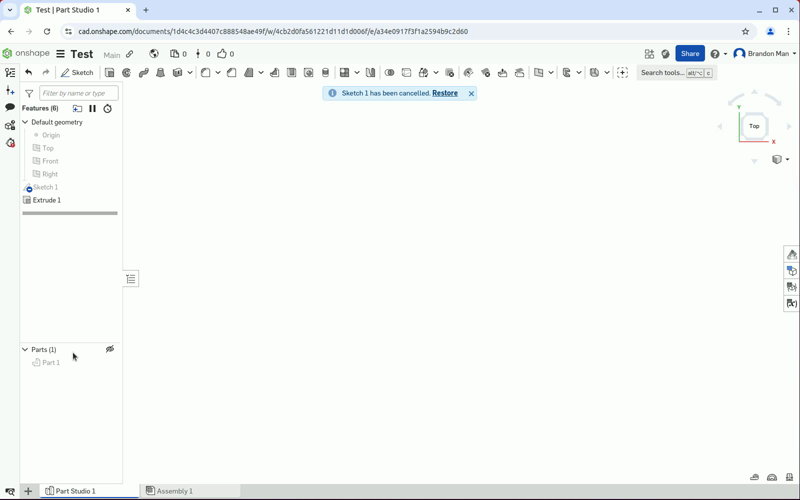
key_down(shift)
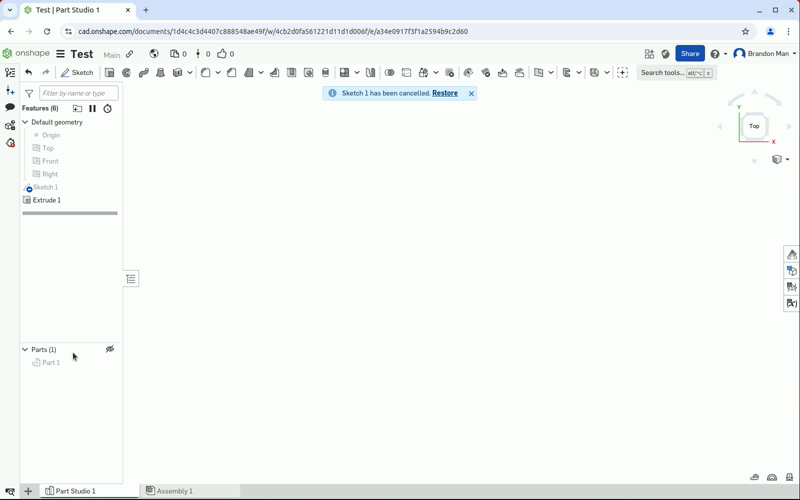
key(up)
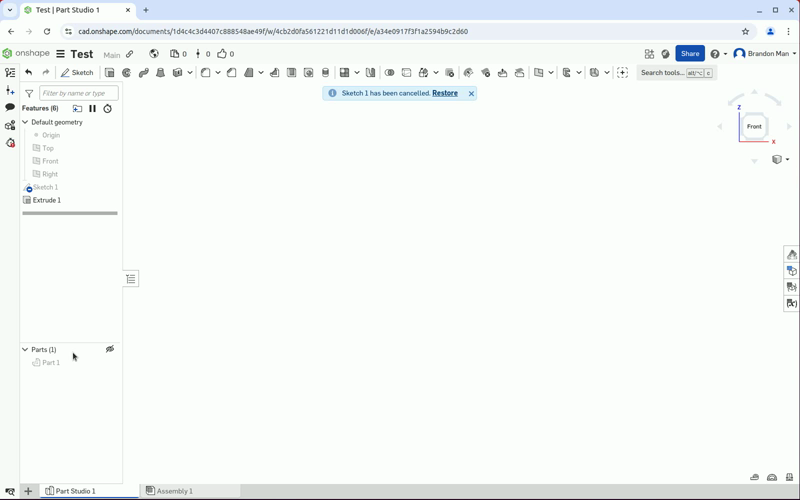
key_up(shift)
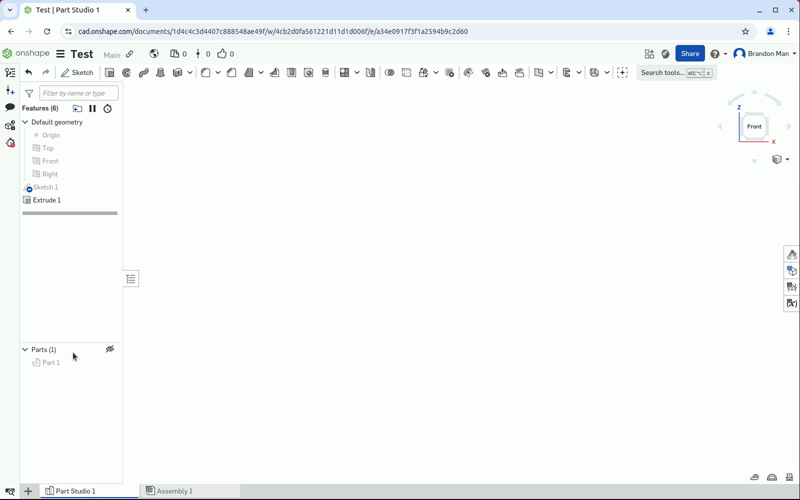
mouse_move(73, 352)
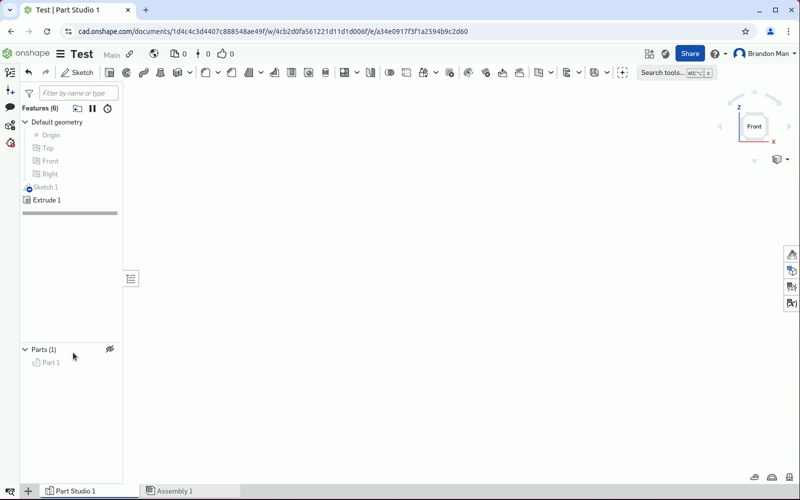
key(shift+y)
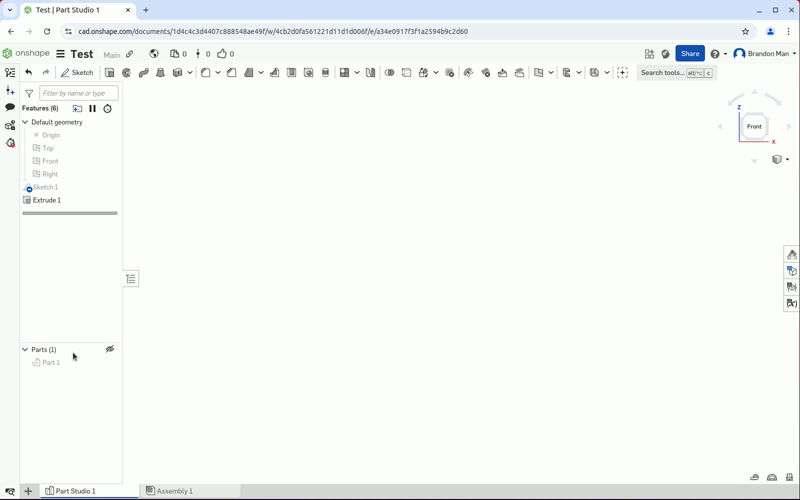
key(shift+s)
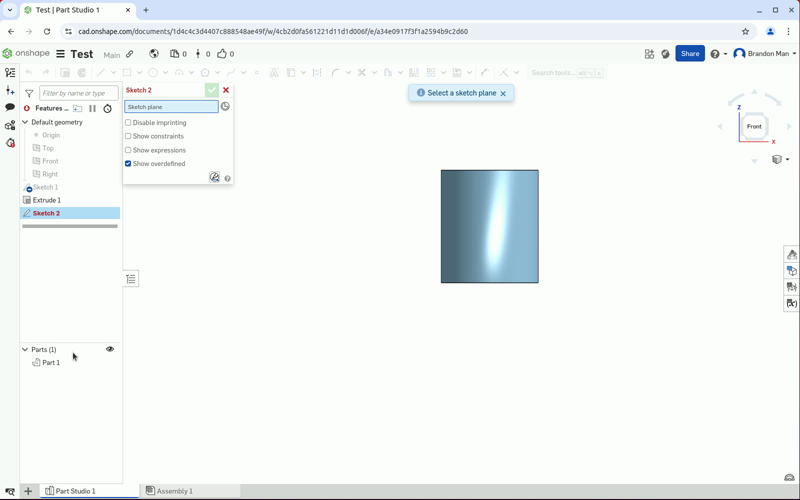
mouse_move(73, 163)
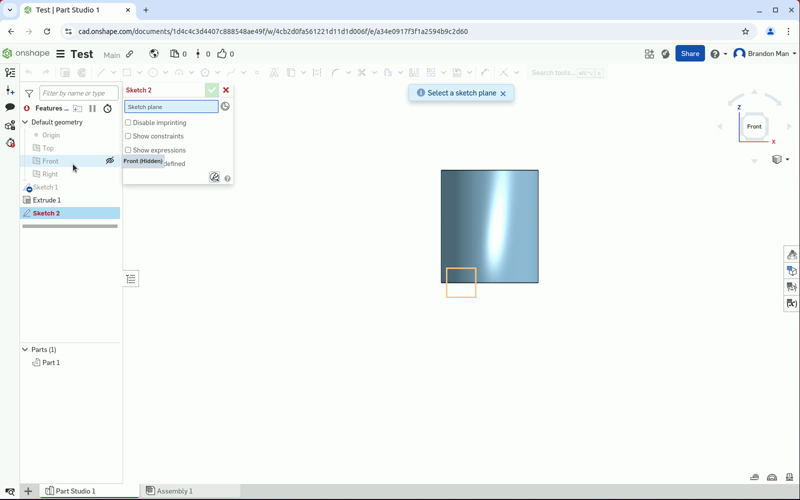
click(73, 163)
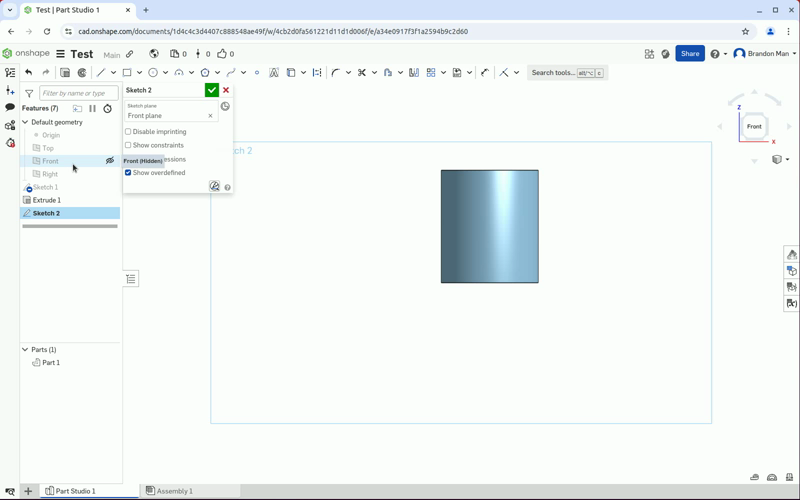
mouse_move(73, 352)
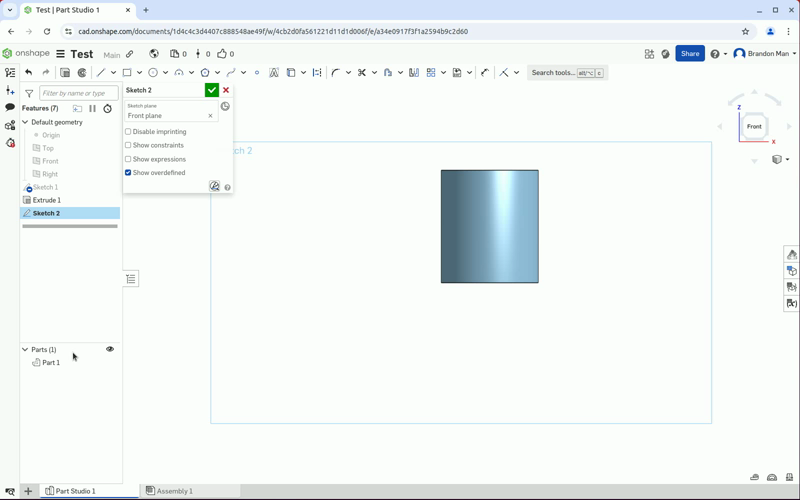
key(y)
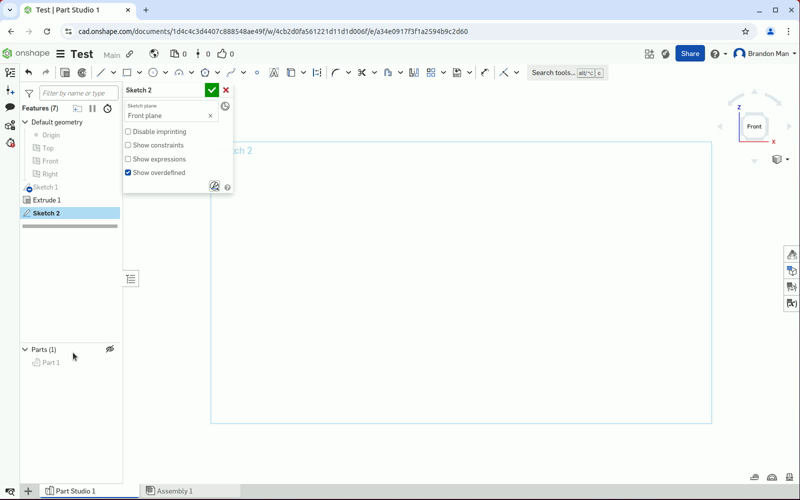
key(l)
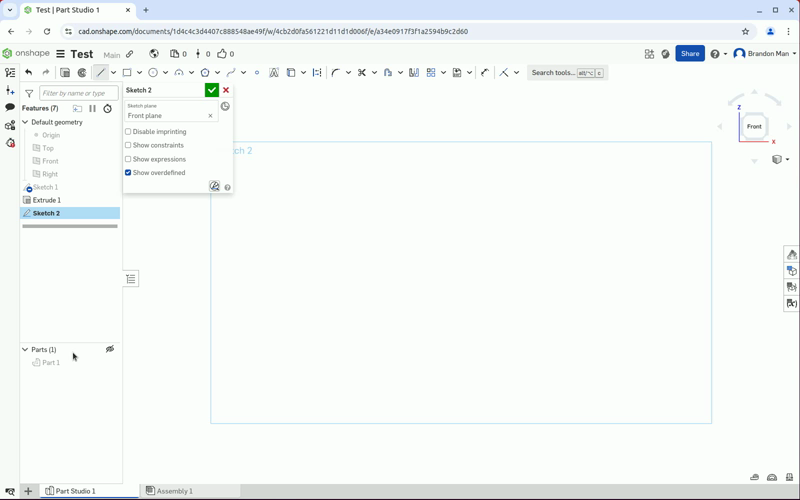
key_down(shift)
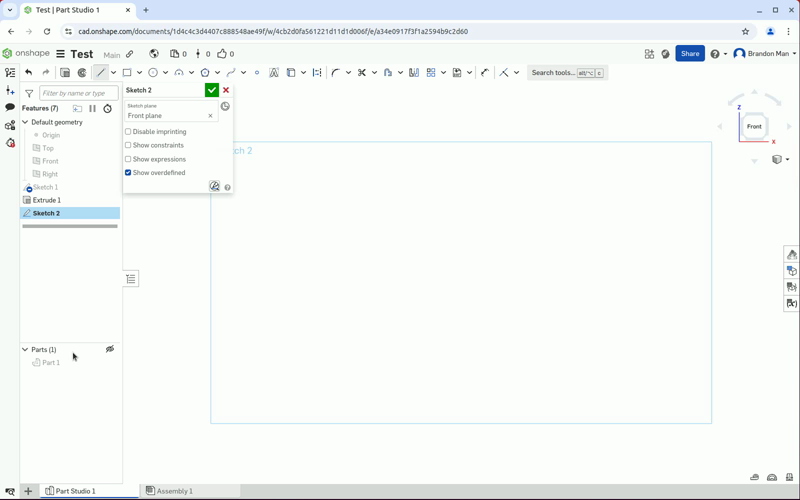
mouse_move(429, 282)
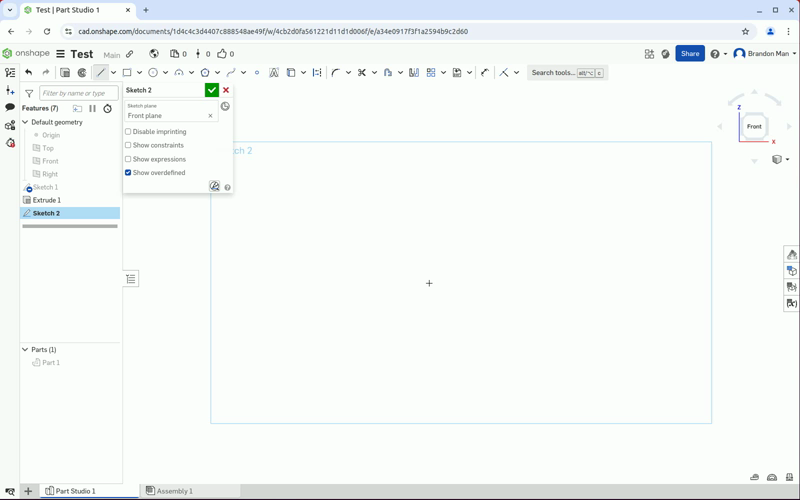
click(429, 282)
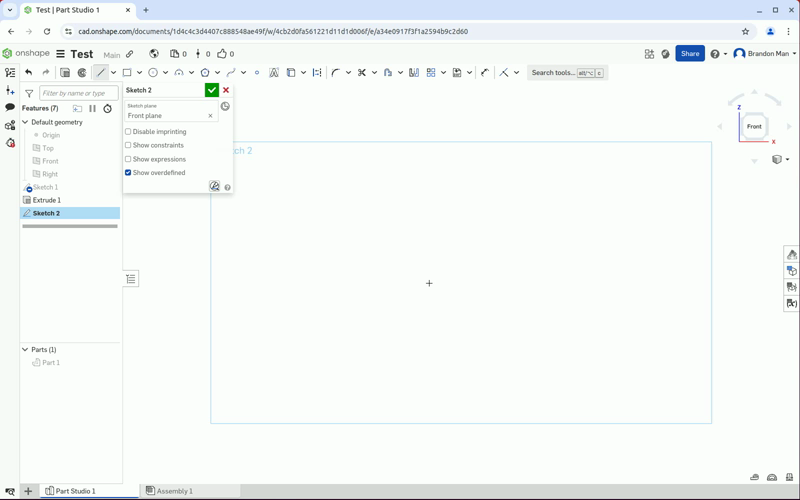
key_up(shift)
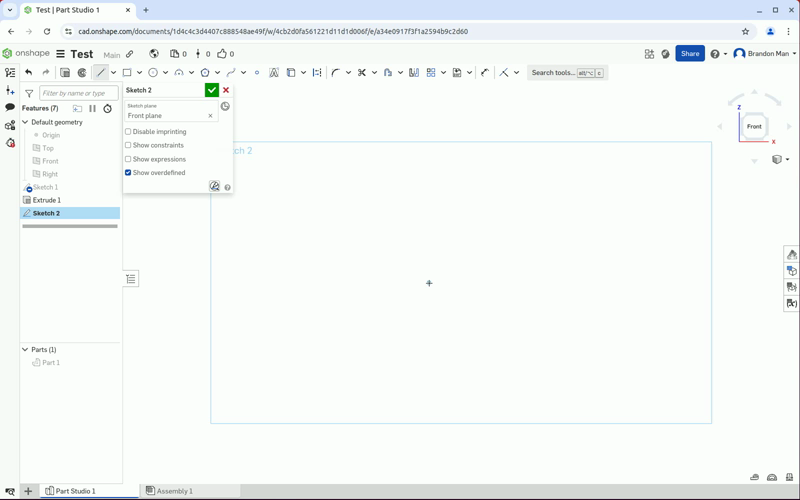
key_down(shift)
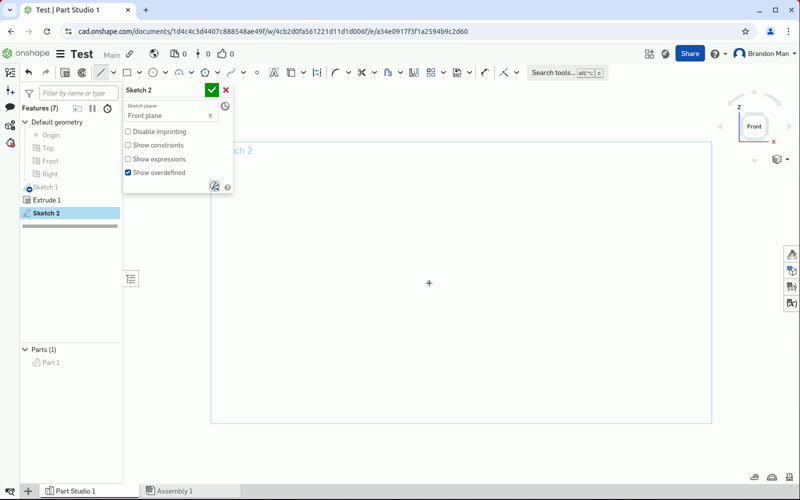
mouse_move(459, 282)
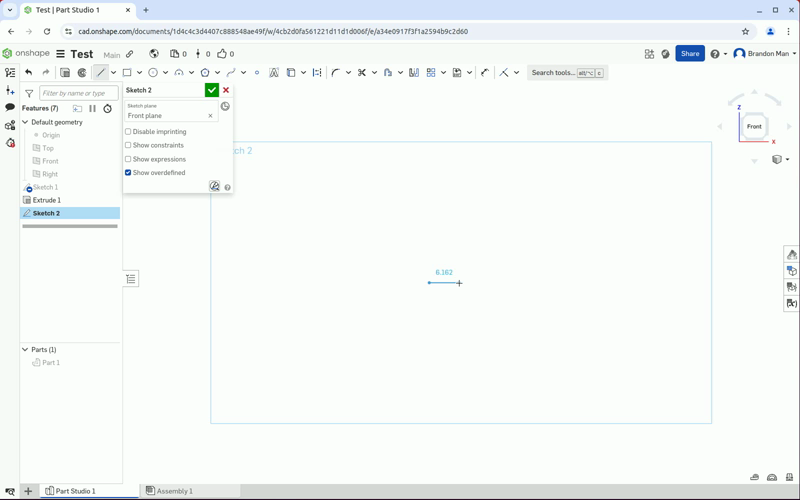
mouse_move(461, 282)
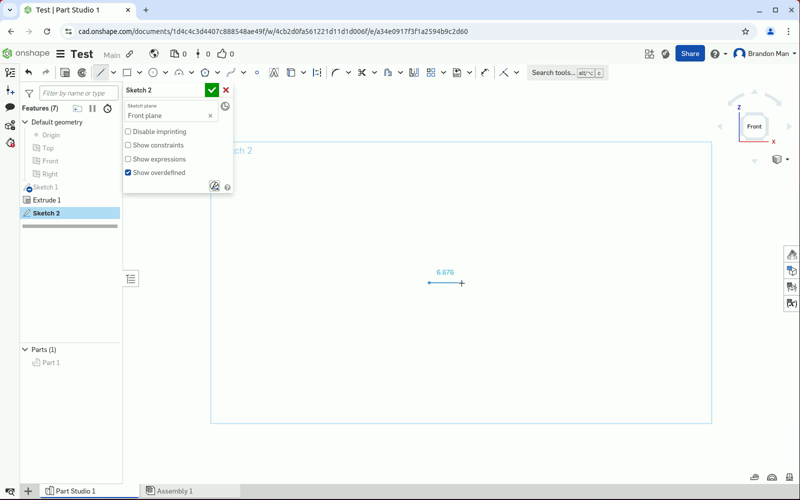
click(461, 282)
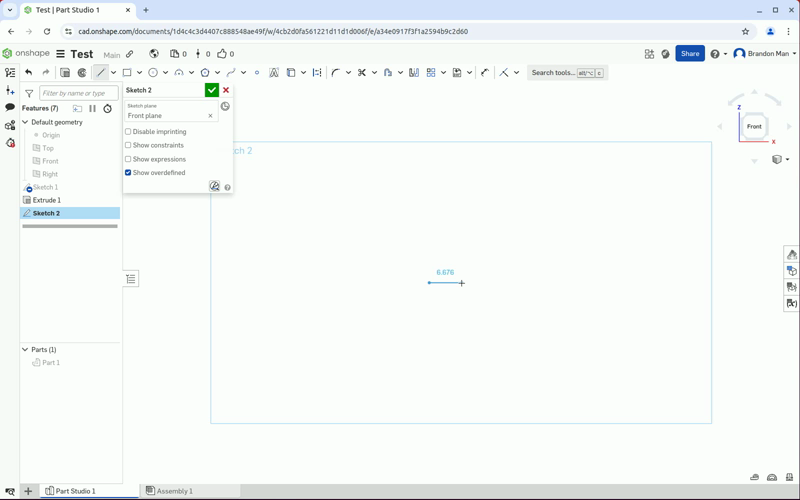
key_up(shift)
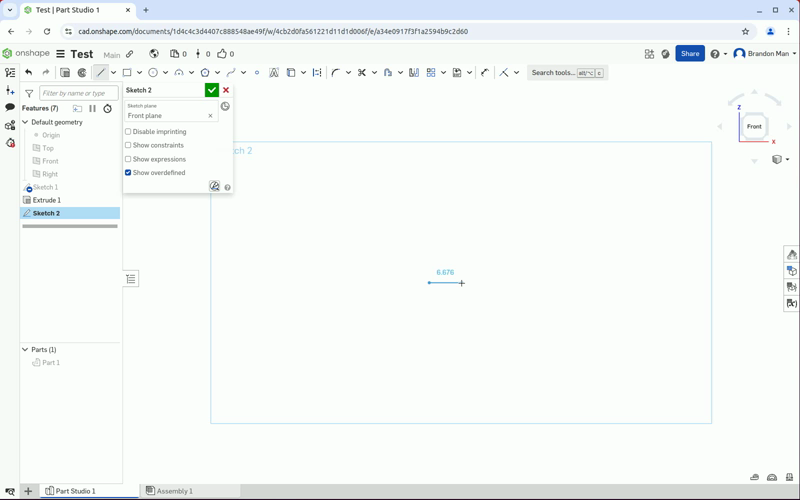
key_down(shift)
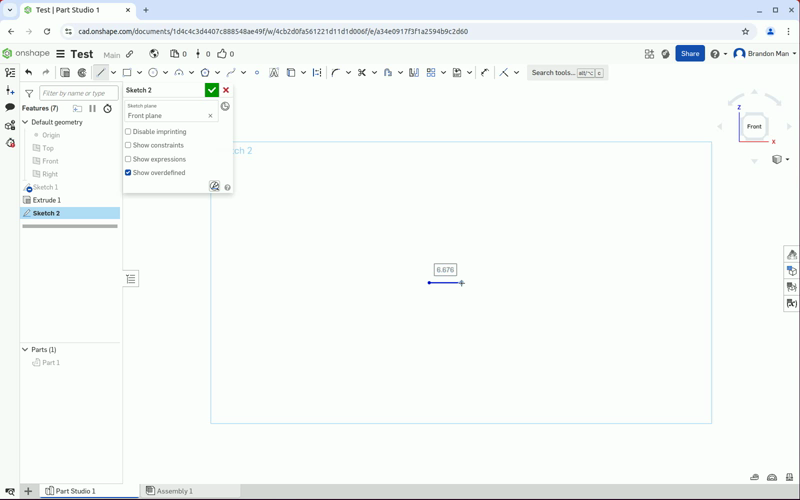
mouse_move(491, 282)
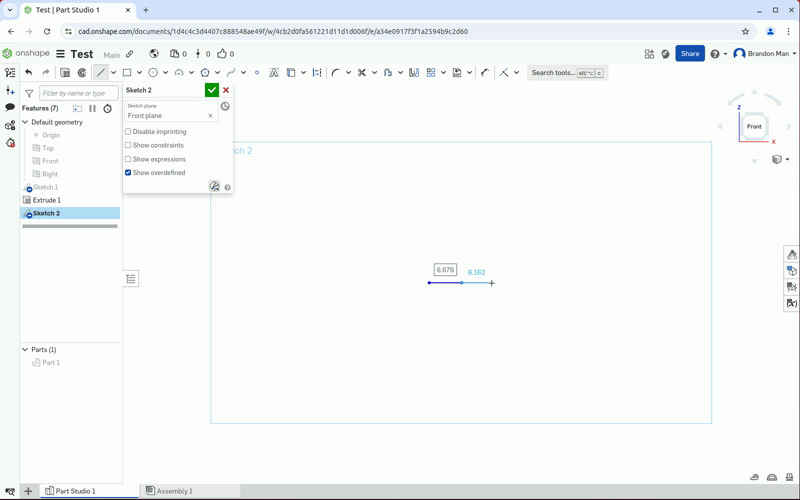
mouse_move(461, 250)
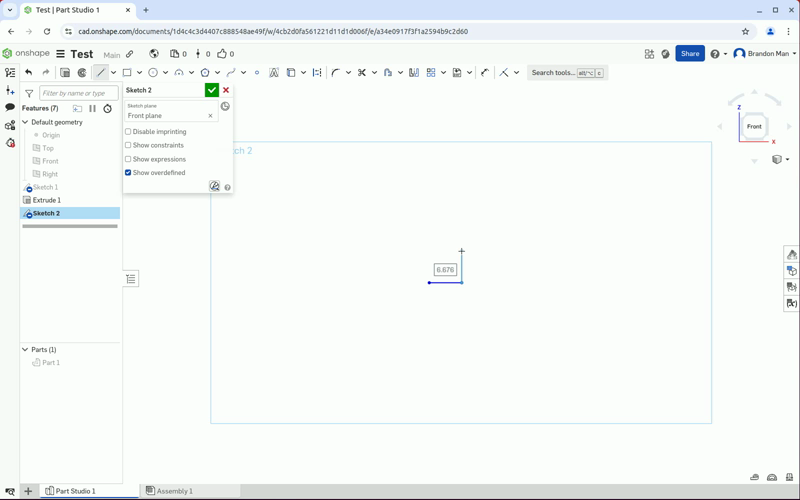
click(461, 250)
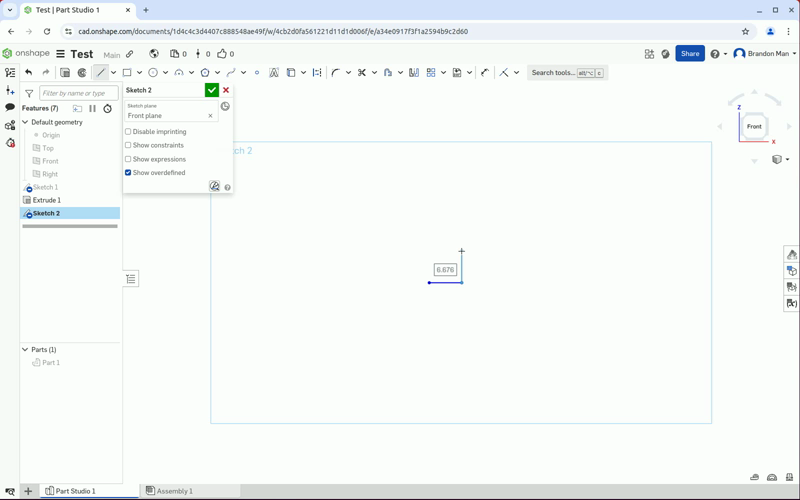
key_up(shift)
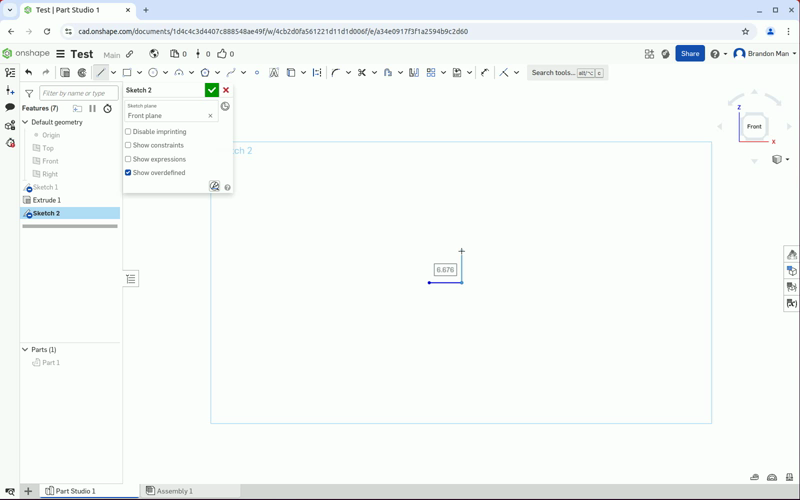
key_down(shift)
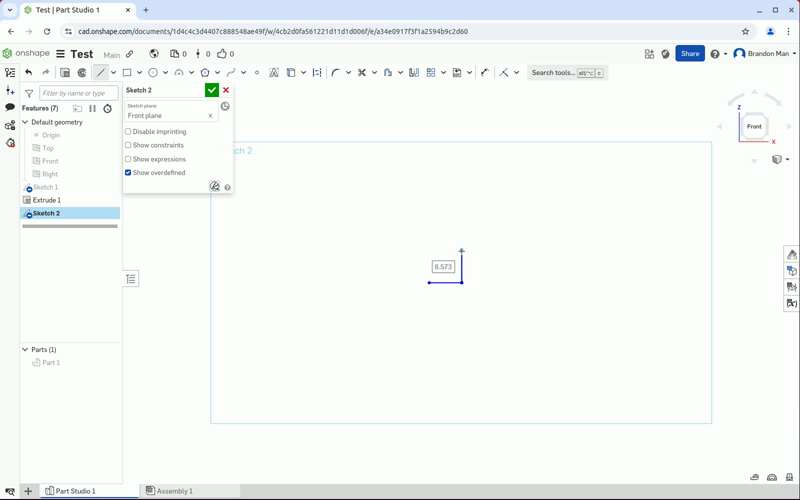
mouse_move(491, 250)
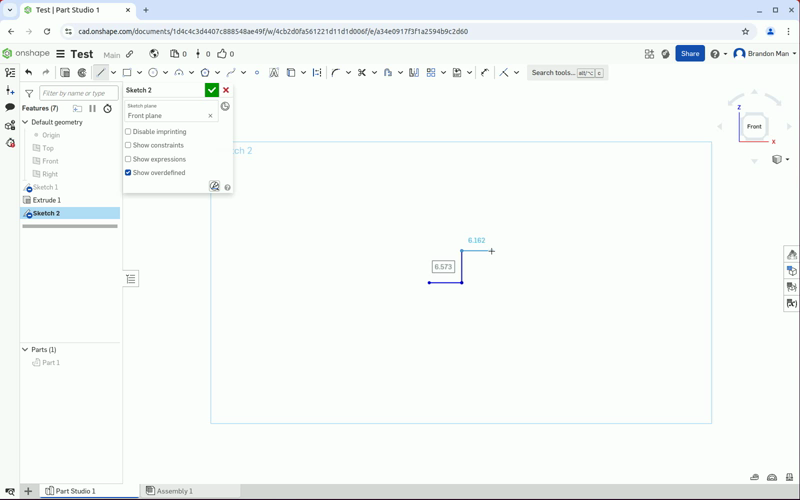
mouse_move(429, 250)
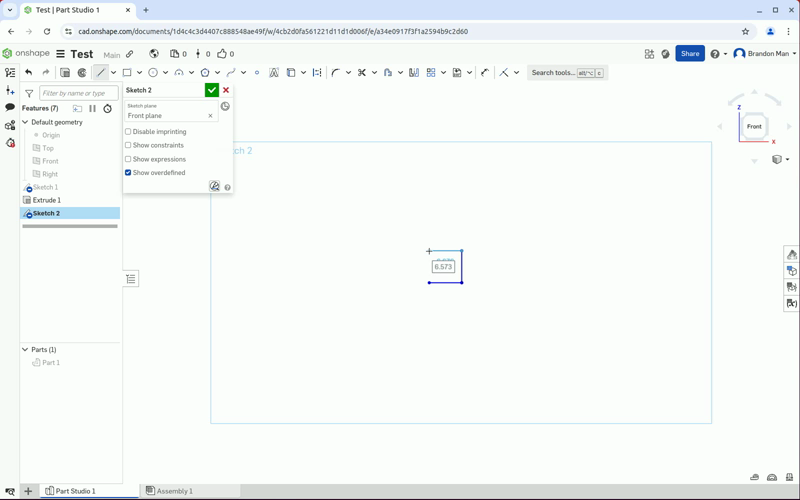
click(429, 250)
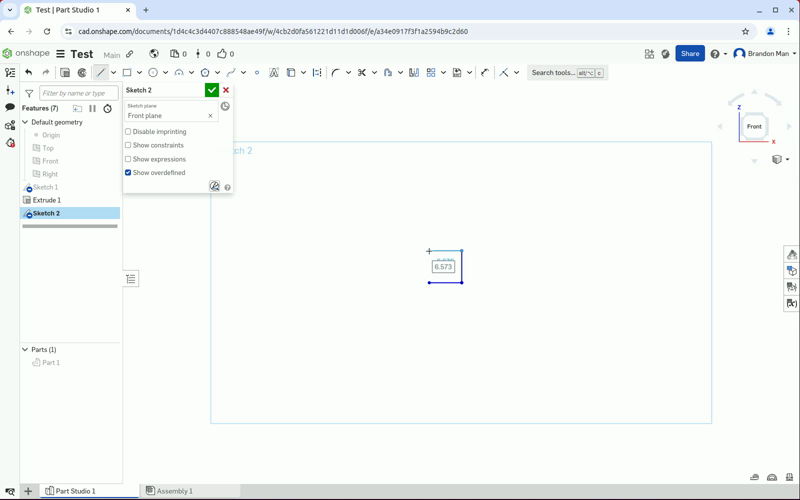
key_up(shift)
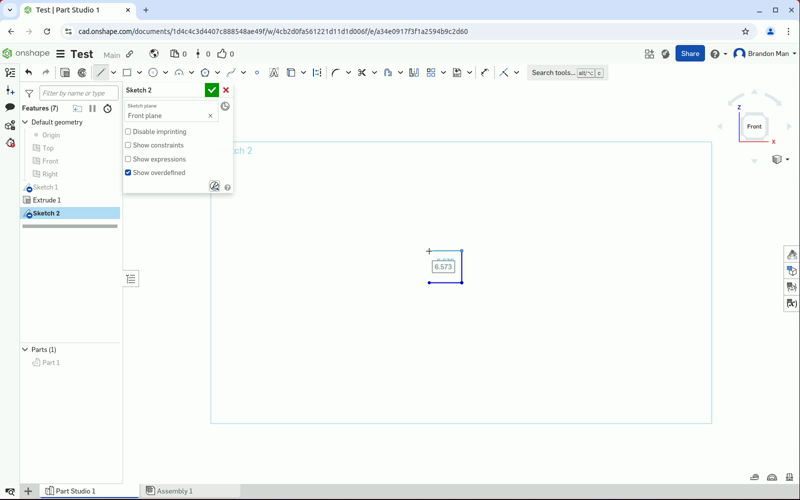
mouse_move(459, 250)
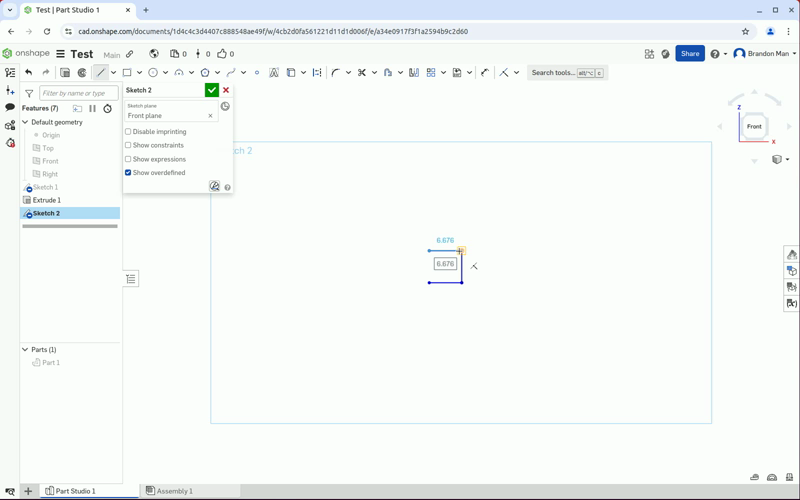
key_down(shift)
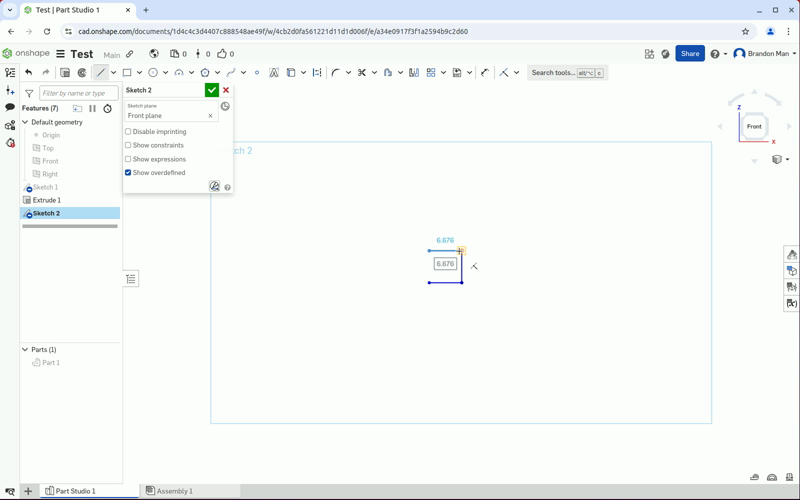
mouse_move(429, 282)
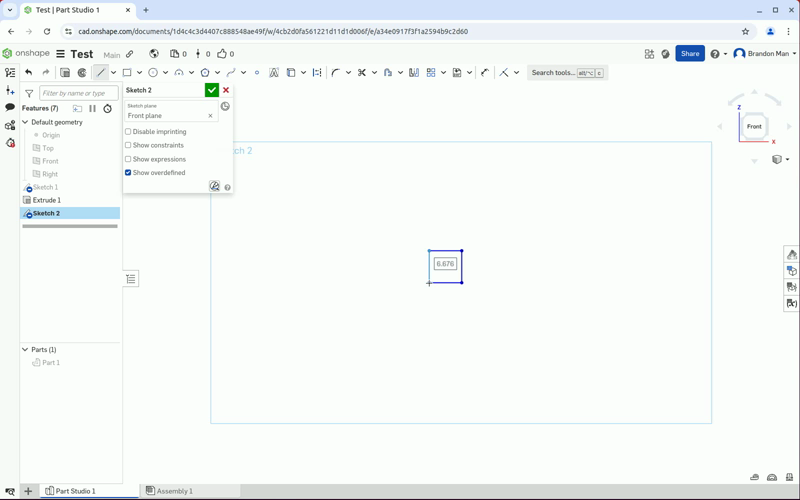
key_up(shift)
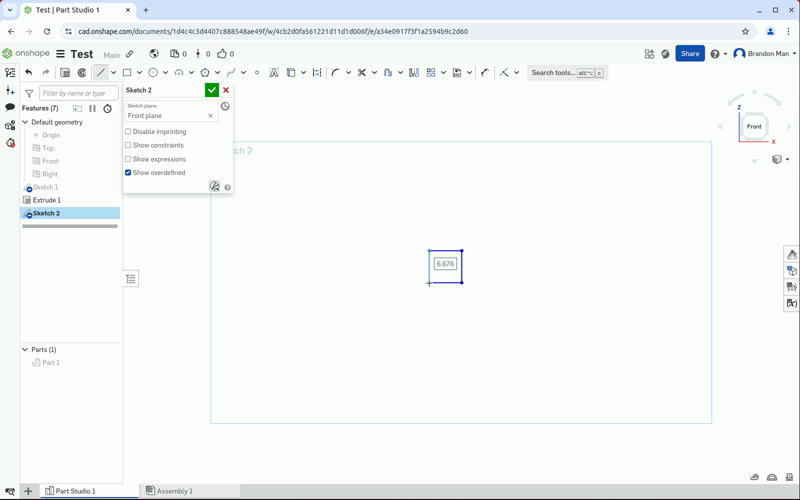
click(429, 282)
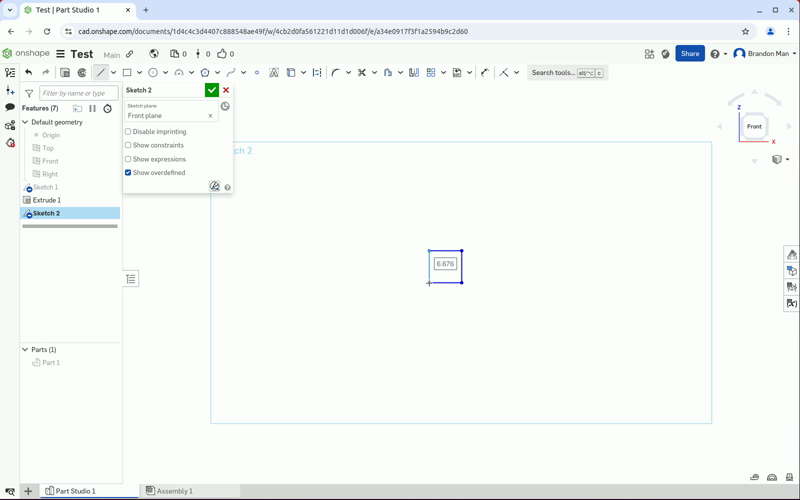
key(esc)
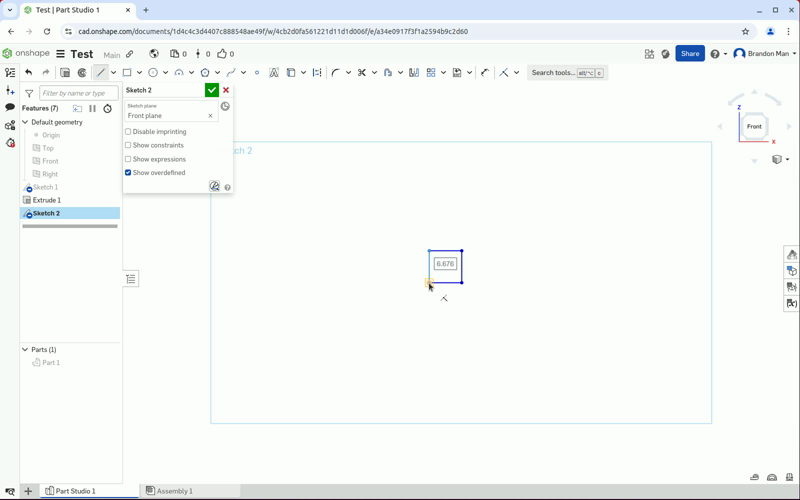
mouse_move(432, 277)
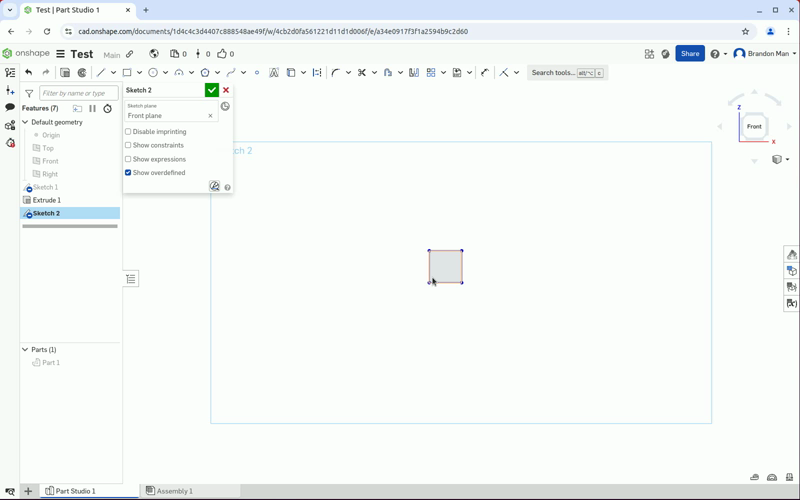
scroll(6)
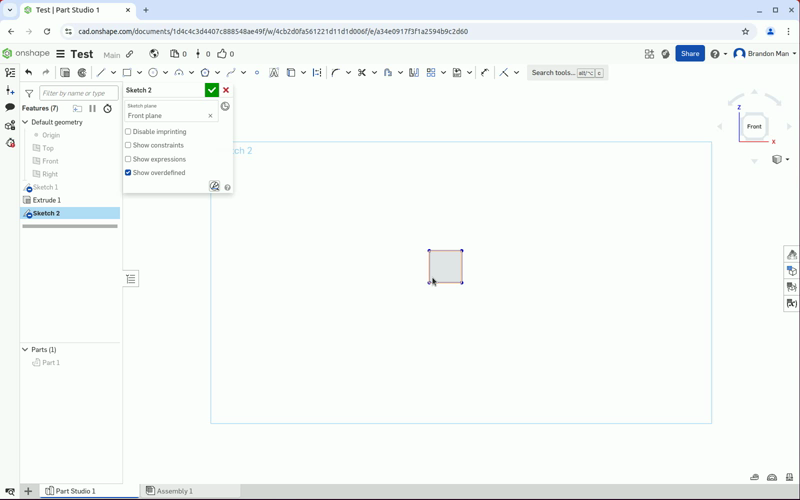
scroll(6)
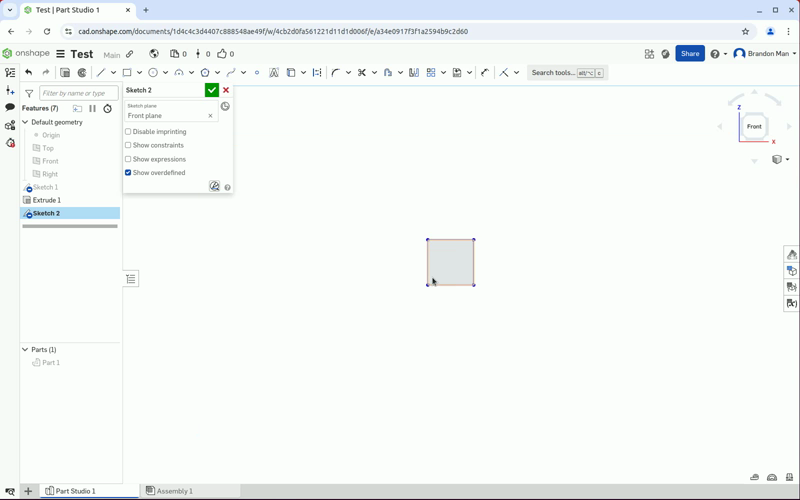
scroll(6)
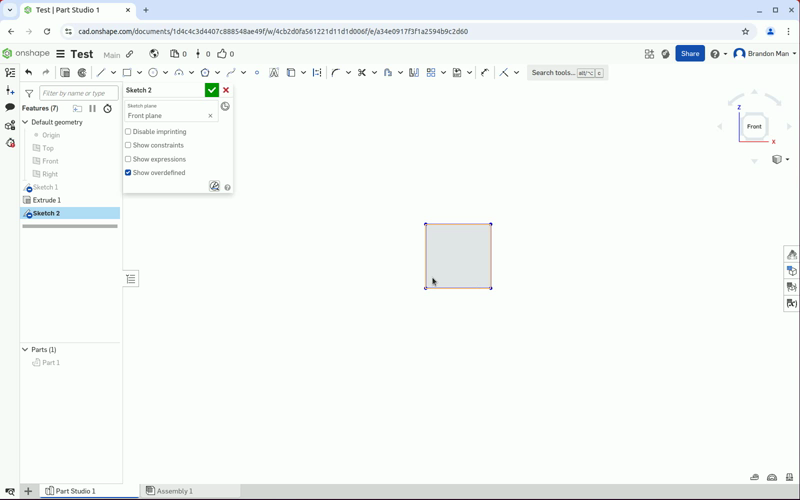
scroll(6)
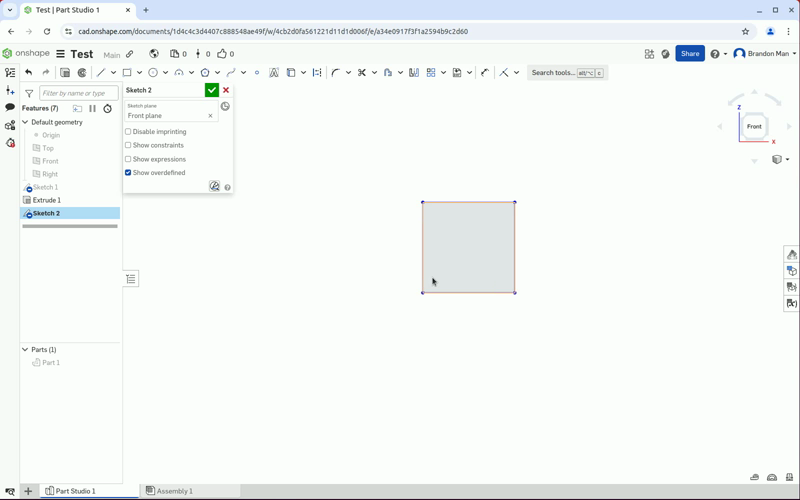
scroll(6)
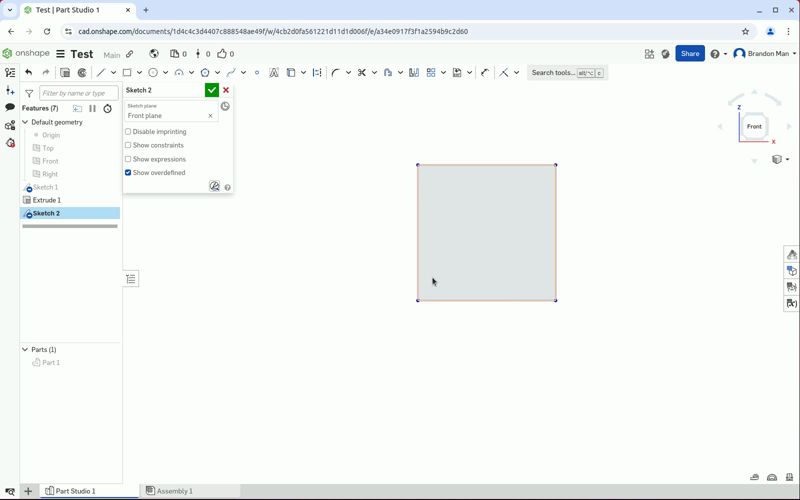
scroll(6)
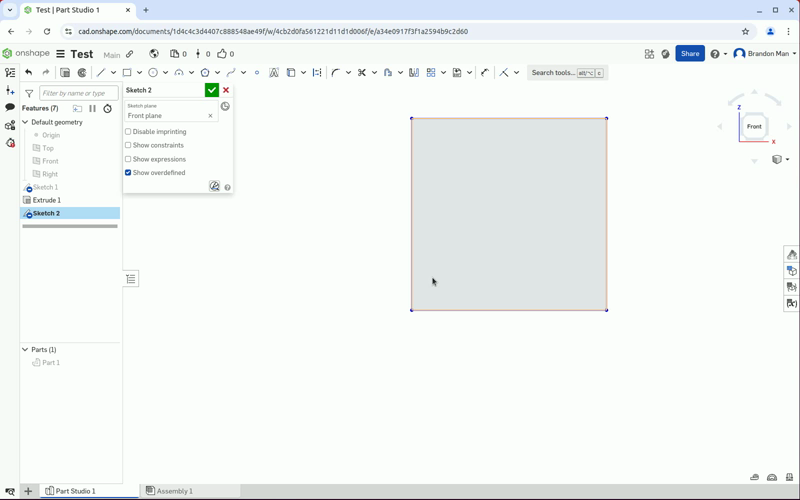
scroll(6)
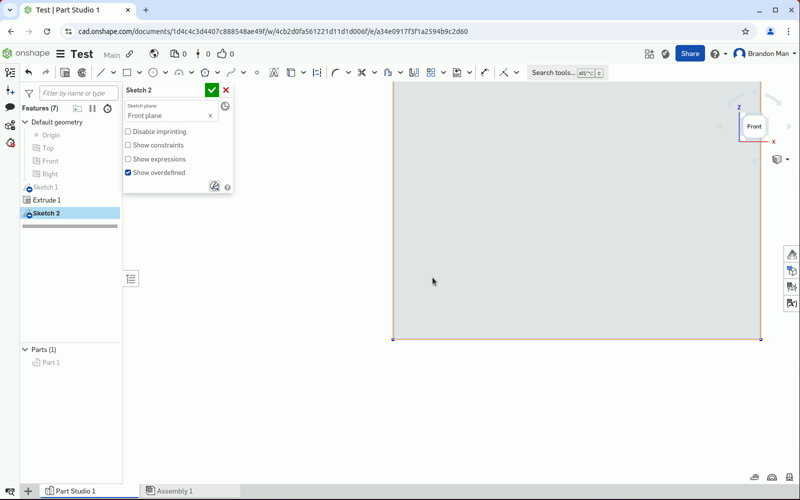
click(432, 277)
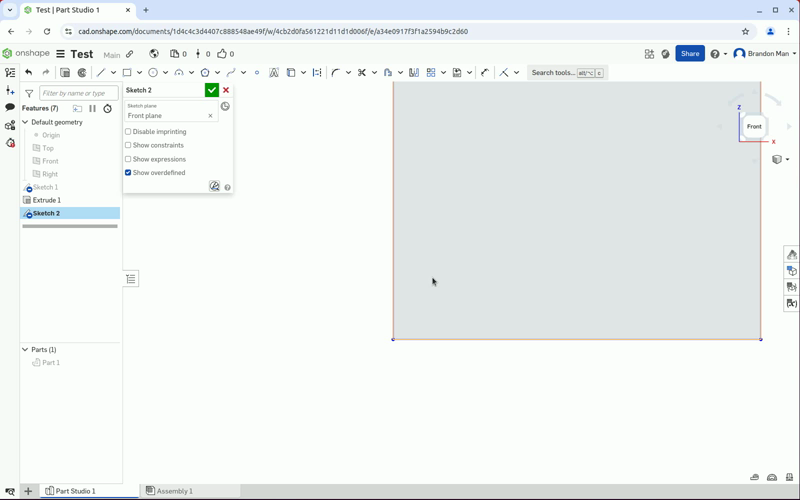
scroll(-6)
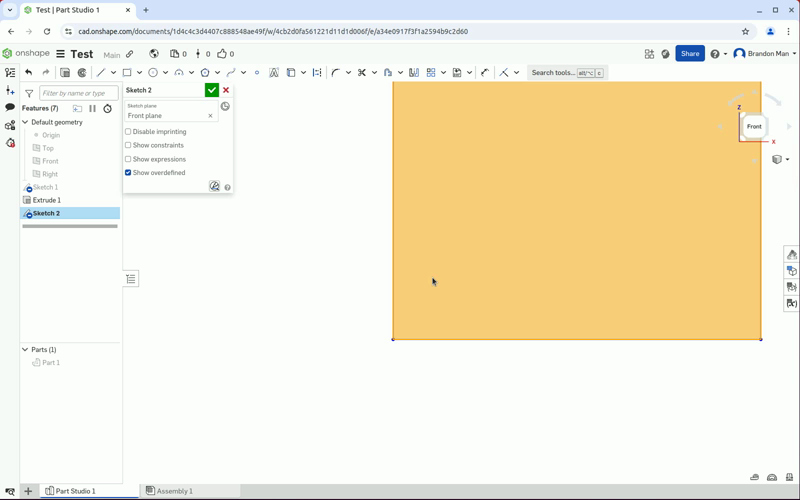
scroll(-6)
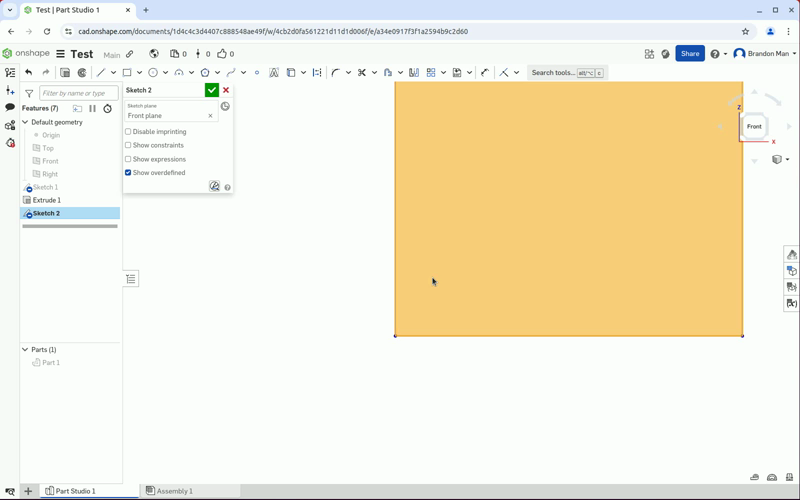
scroll(-6)
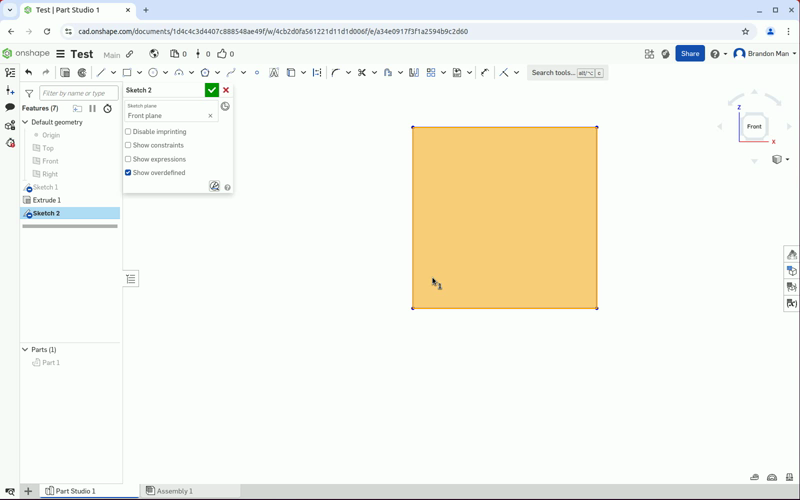
scroll(-6)
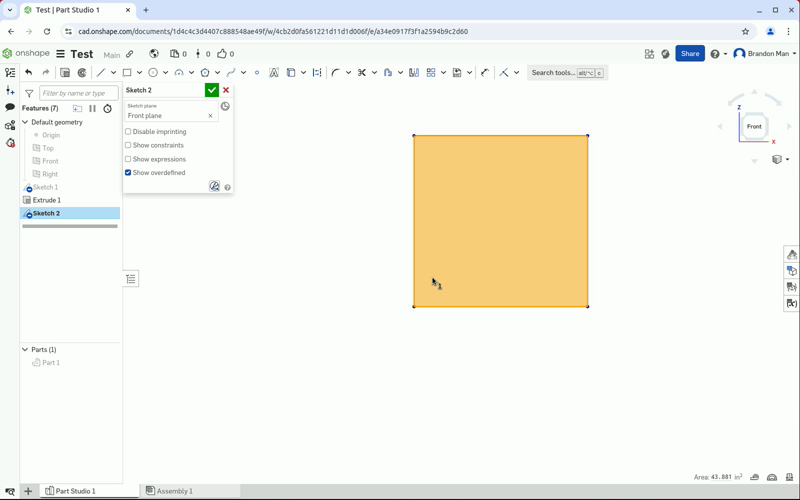
scroll(-6)
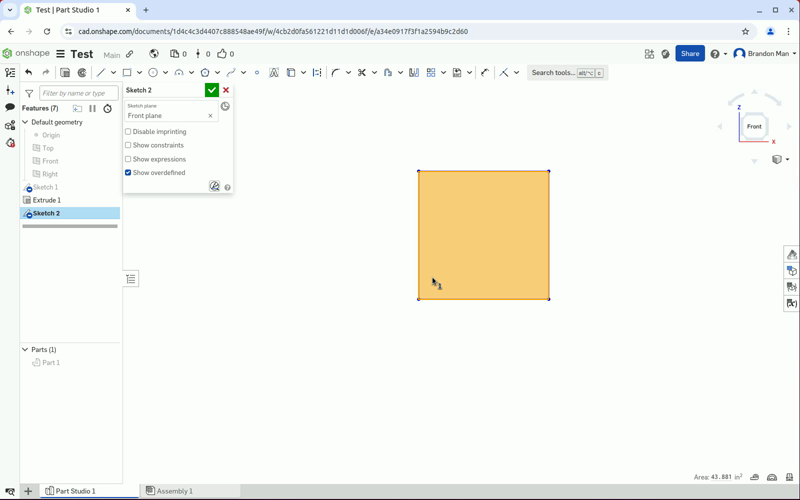
scroll(-6)
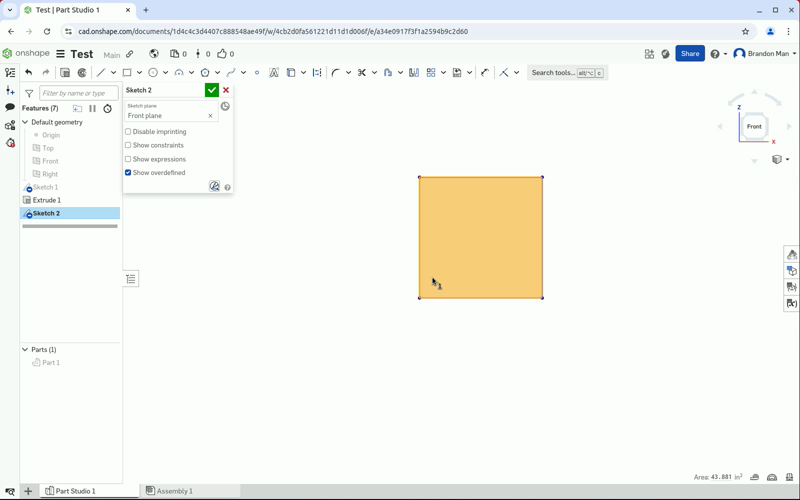
scroll(-6)
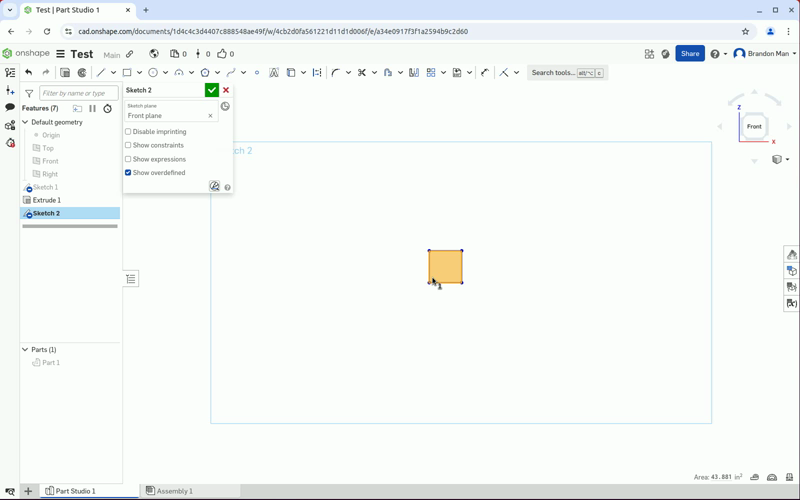
mouse_move(73, 352)
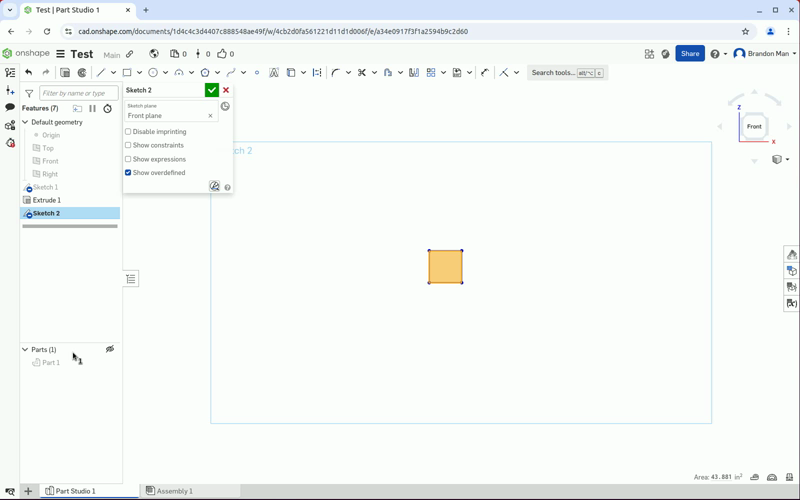
key(shift+y)
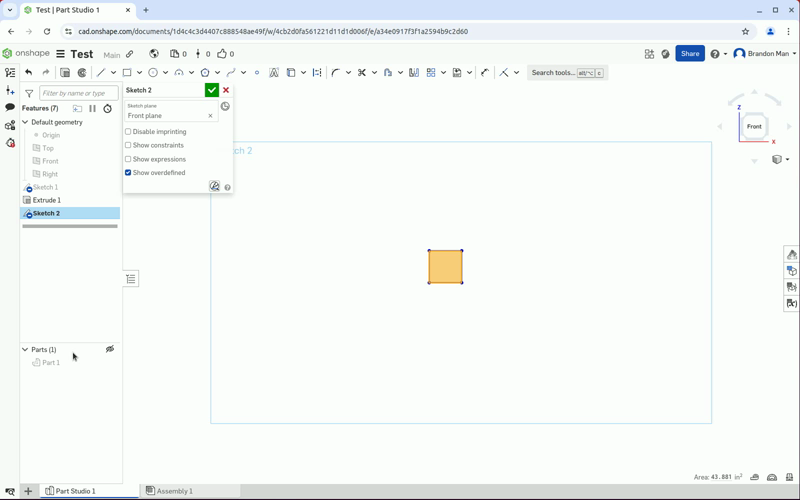
key(shift+e)
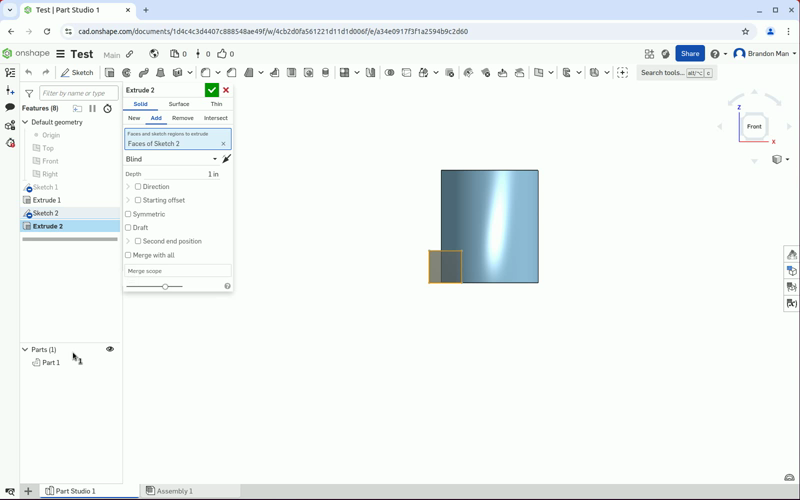
mouse_move(143, 106)
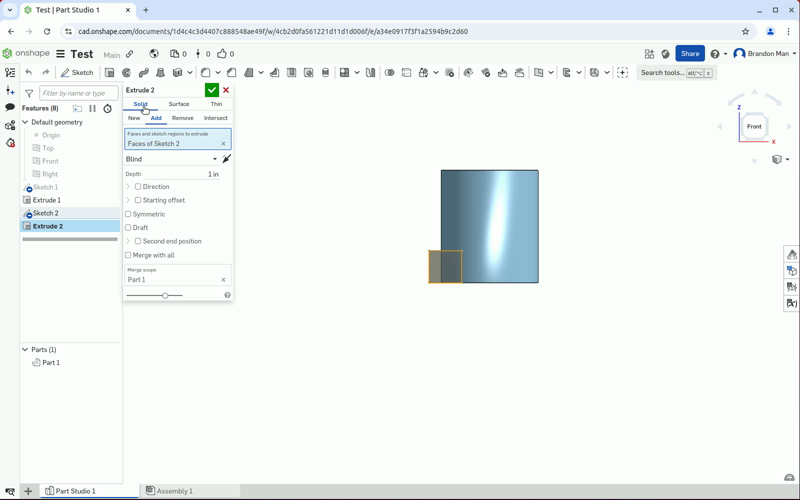
click(143, 106)
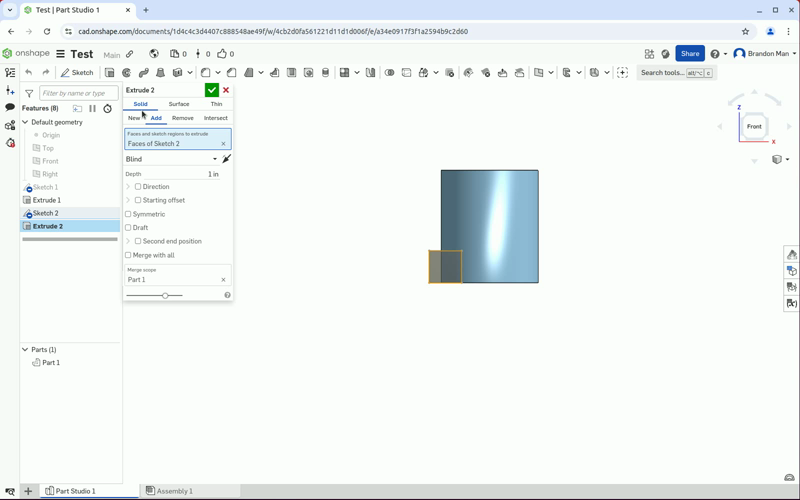
mouse_move(137, 120)
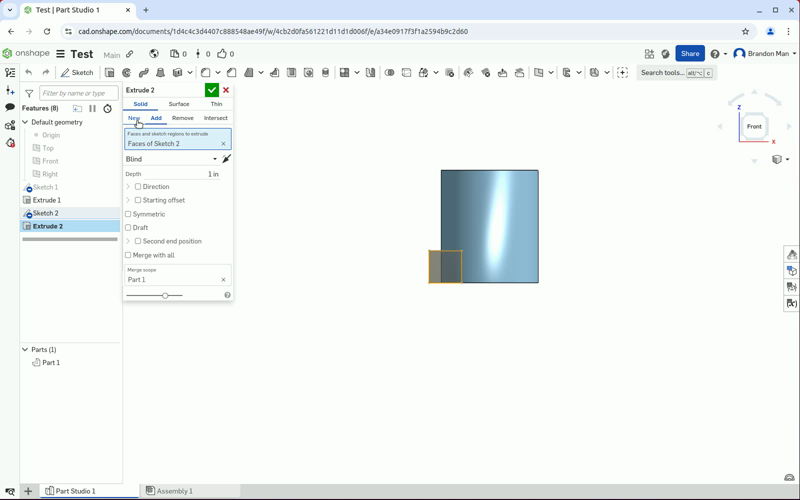
click(137, 120)
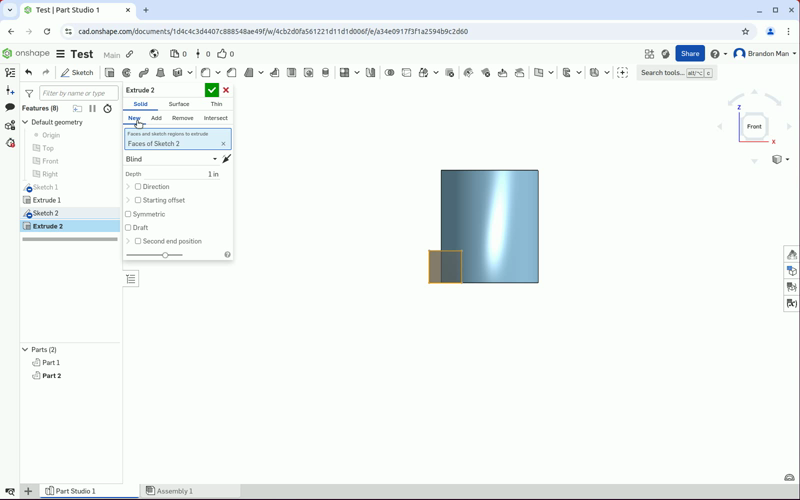
key(tab, 4)
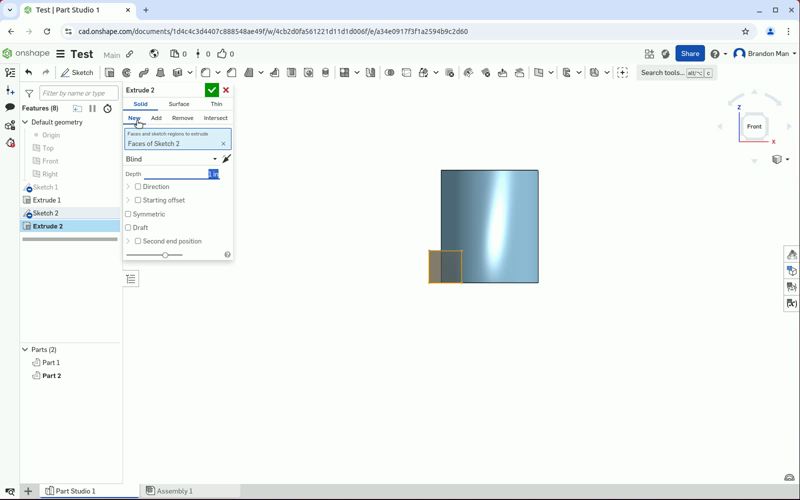
text(19.738)
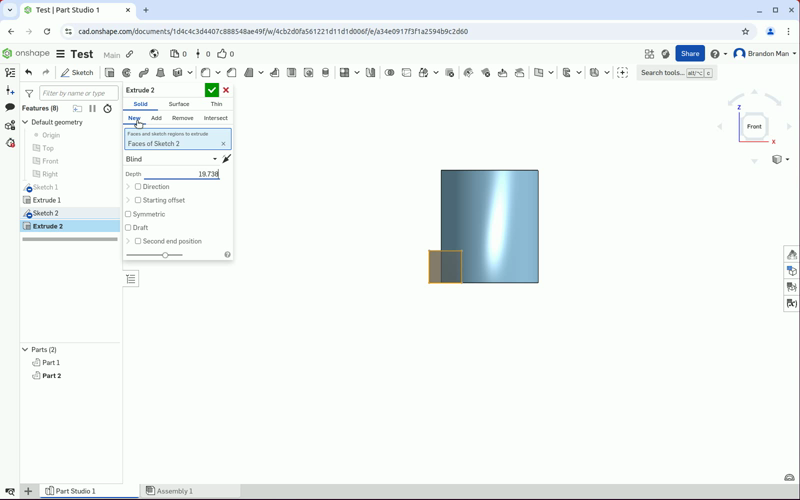
key(enter)
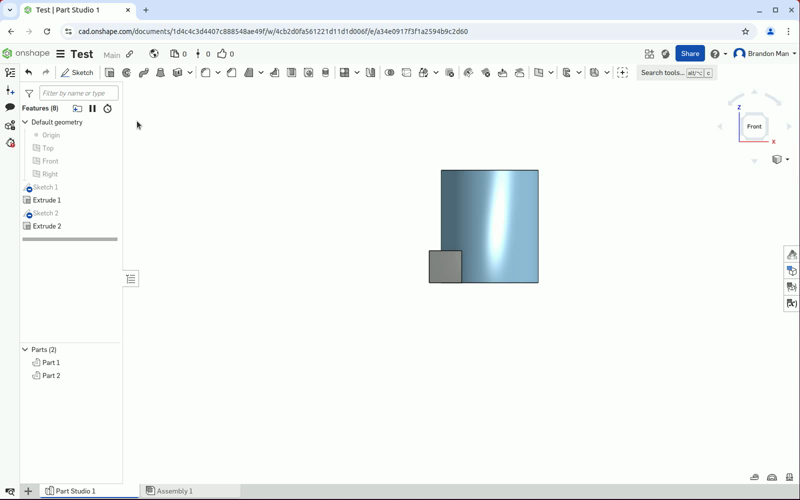
key(shift+h)
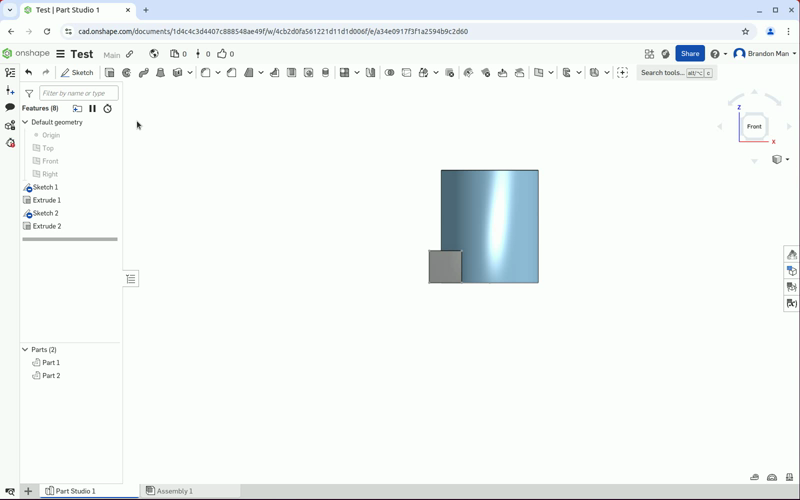
key(shift+h)
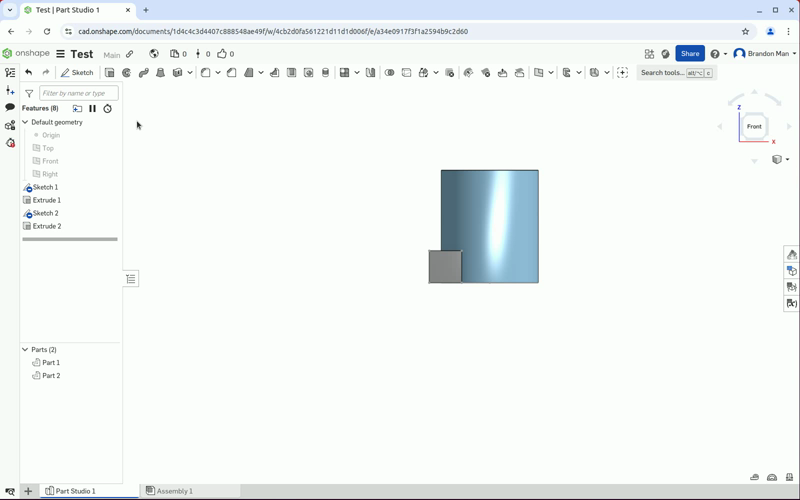
key(shift+7)
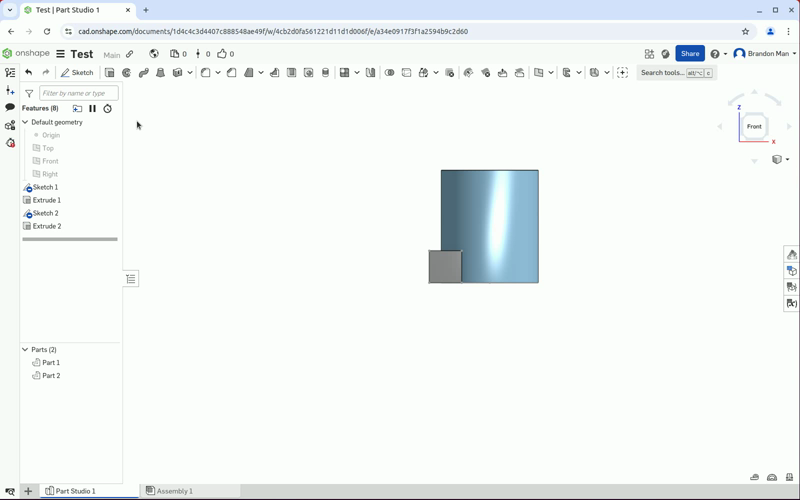
key(left, 2)
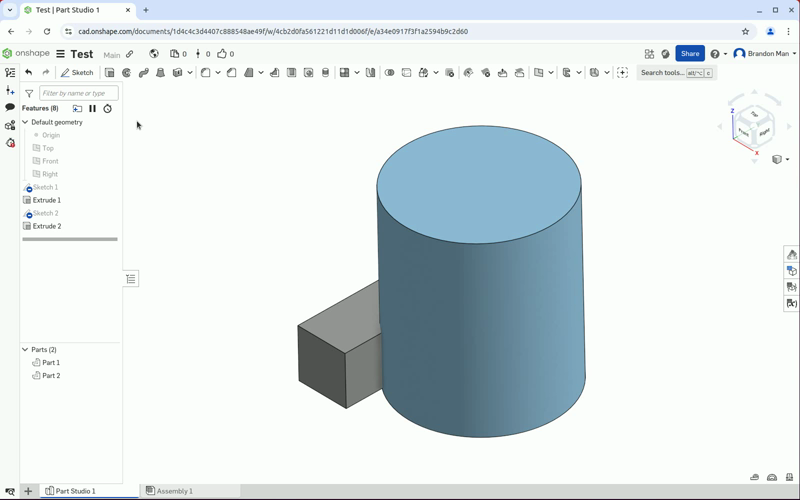
key(down, 2)
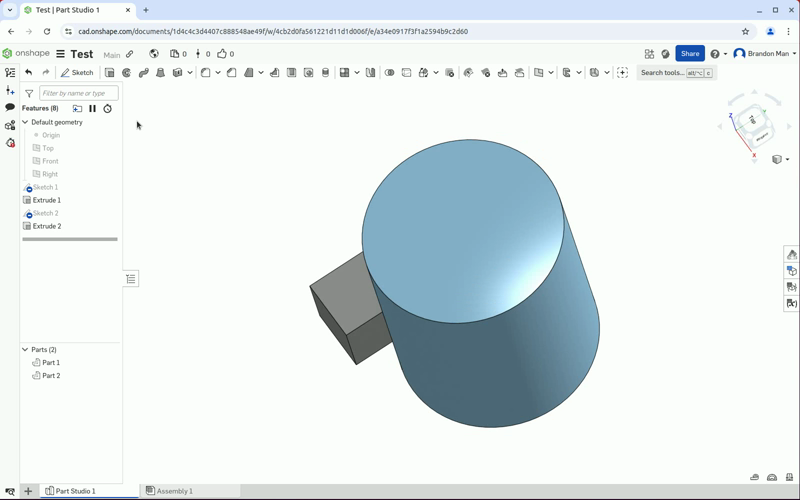
key(up, 2)
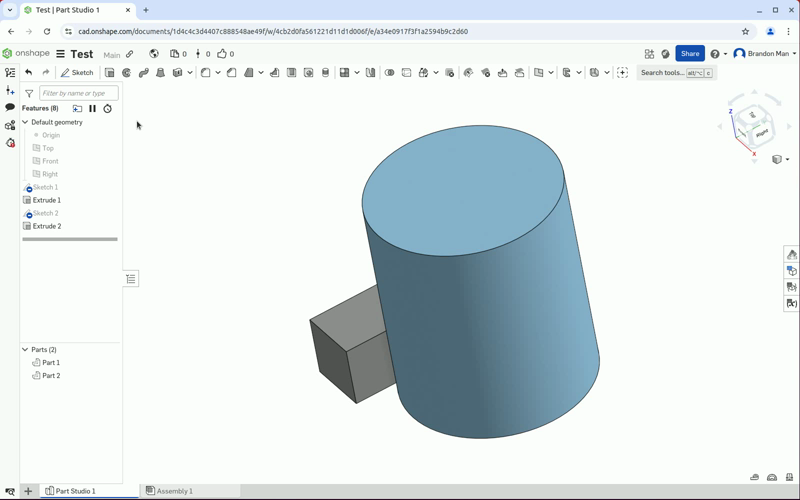
key(right, 2)
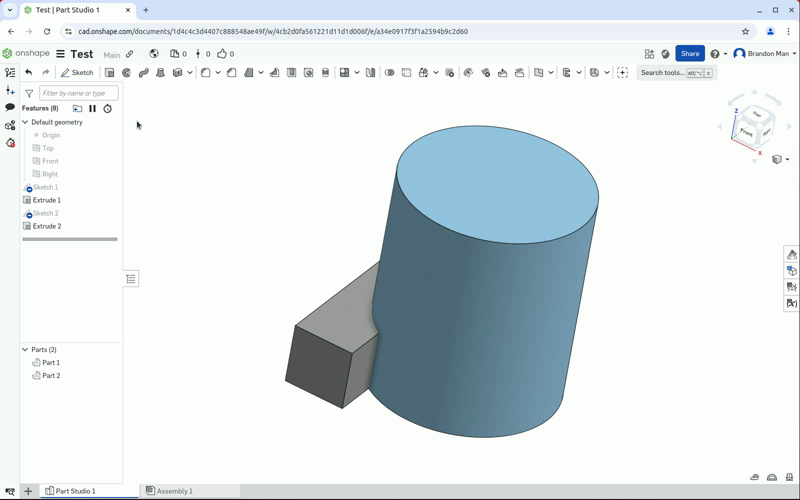
mouse_move(73, 189)
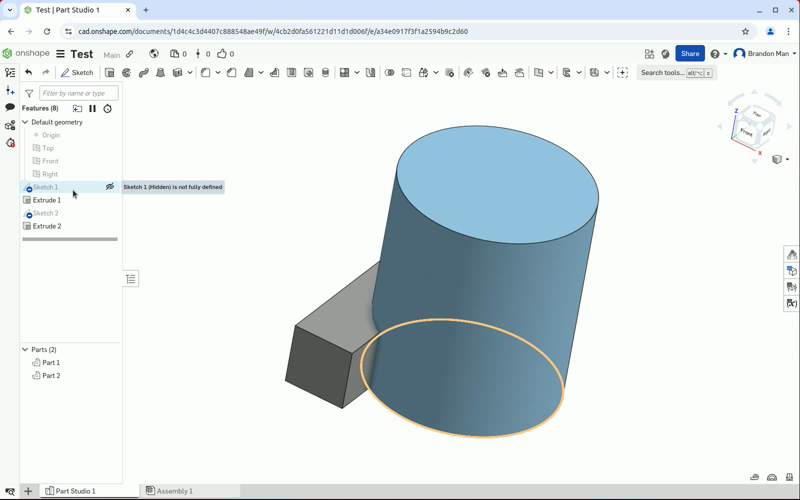
click(73, 189)